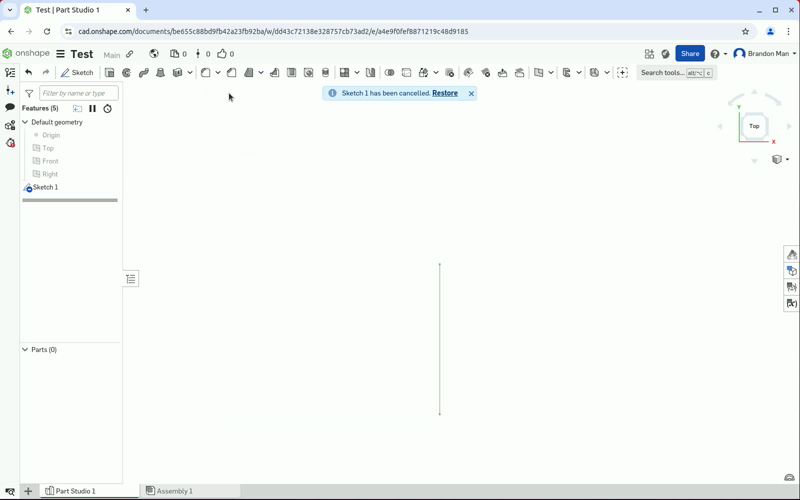
key(shift+h)
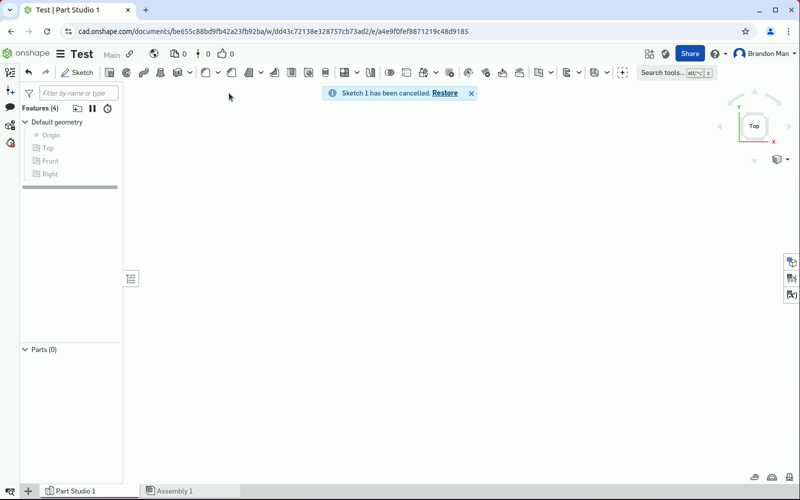
mouse_move(73, 352)
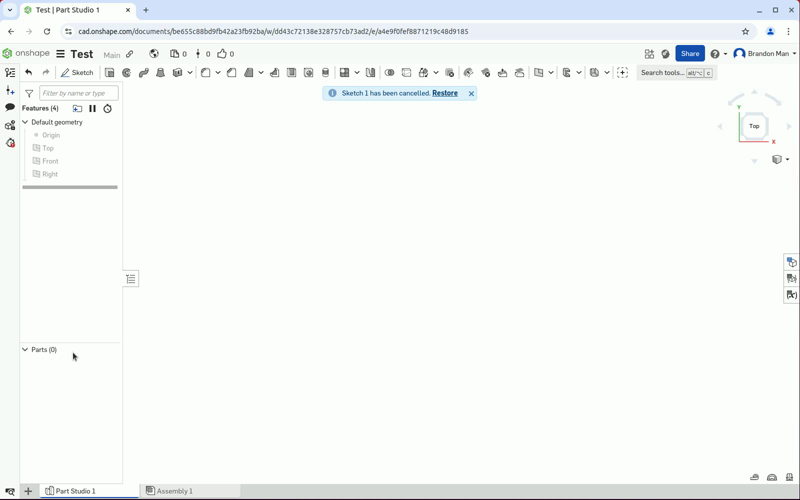
key(y)
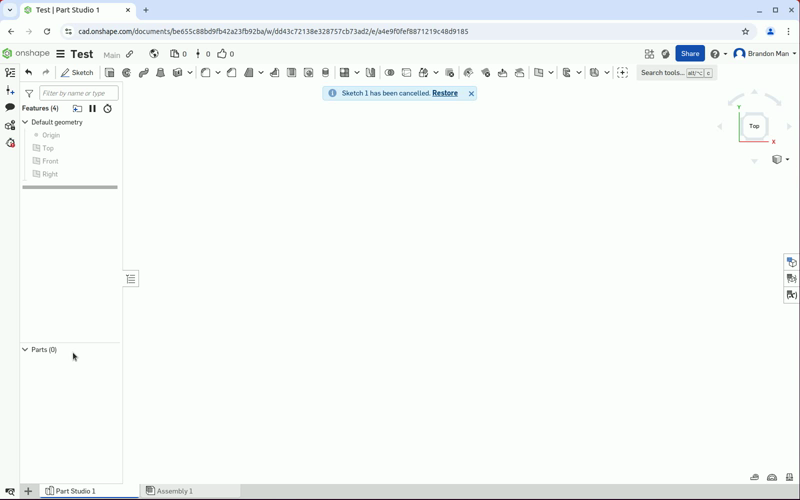
key(shift+p)
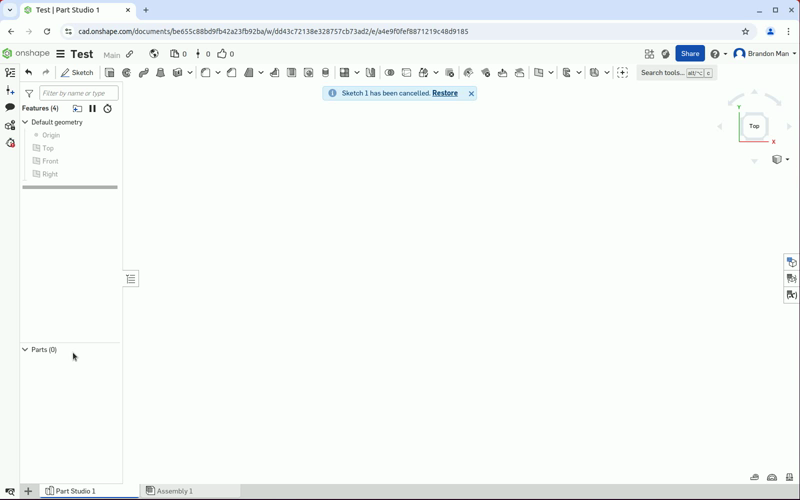
key(space)
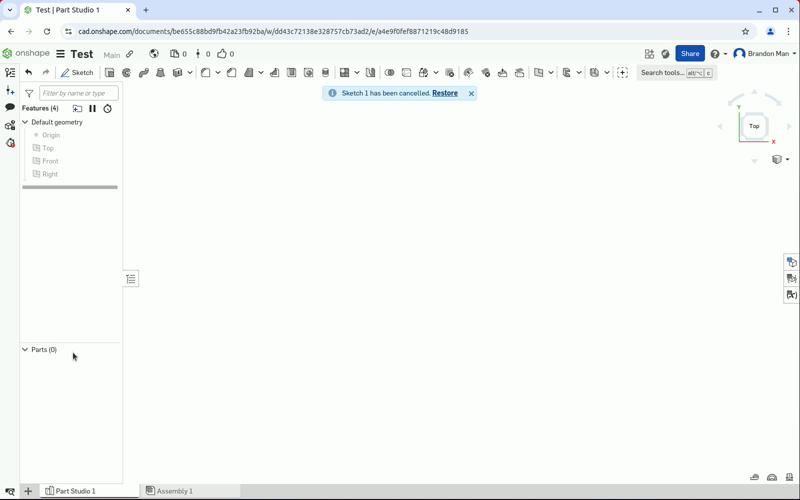
key_down(shift)
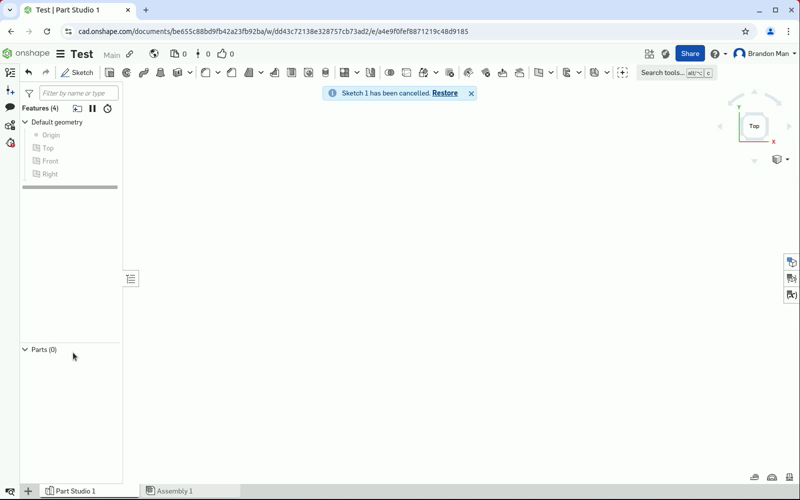
key(up)
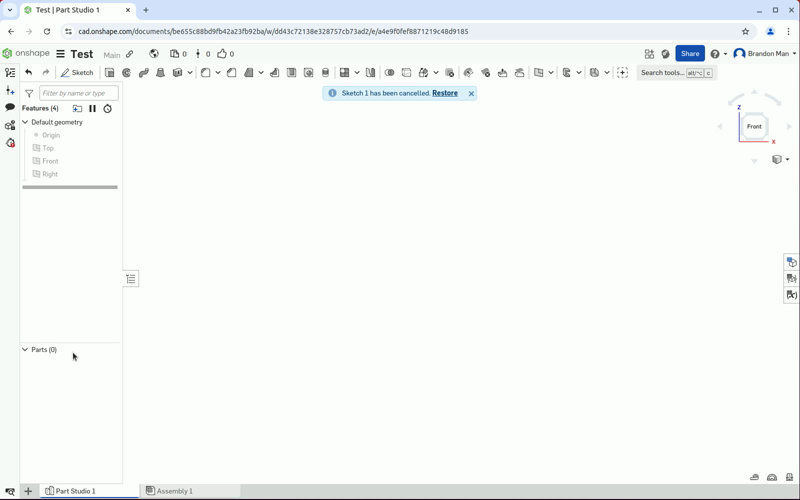
key_up(shift)
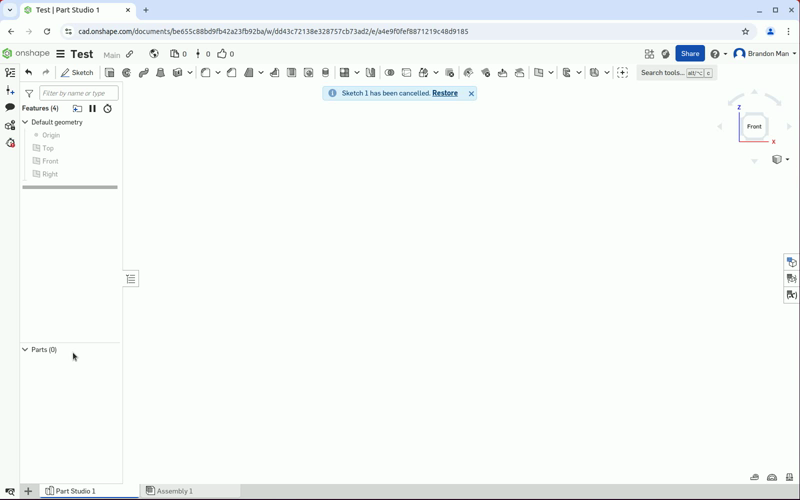
mouse_move(73, 352)
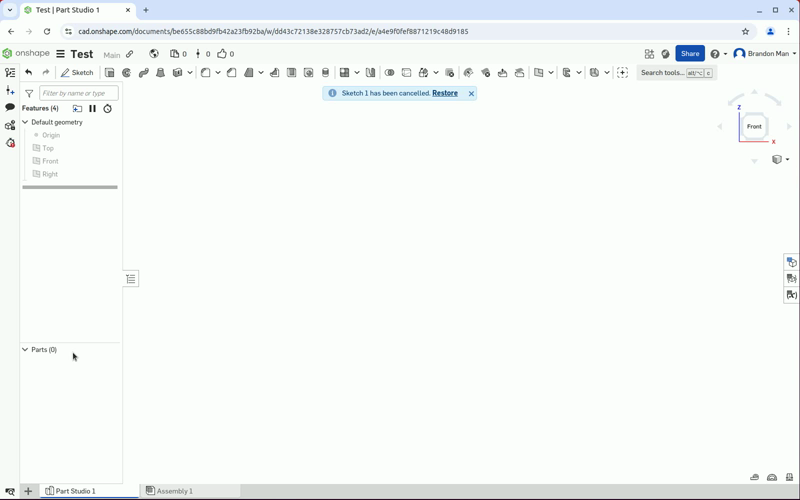
key(shift+y)
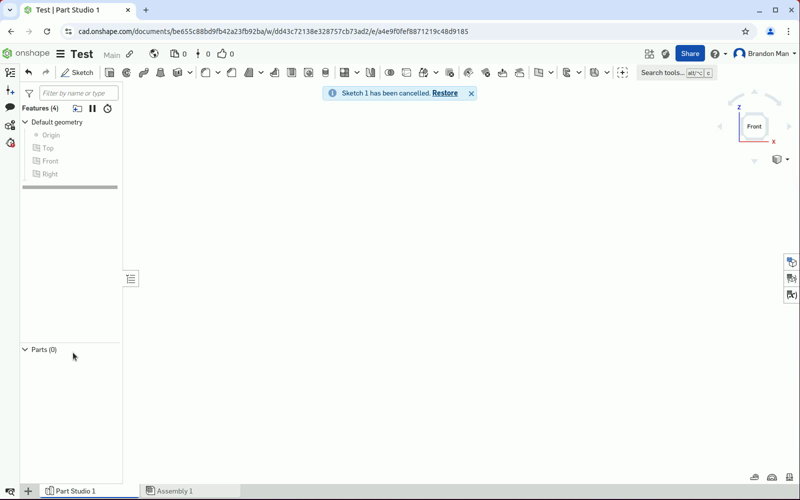
key(shift+s)
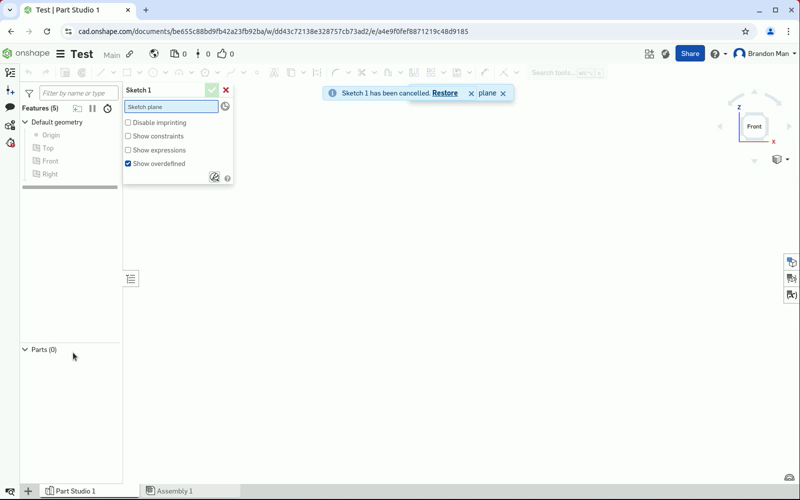
mouse_move(73, 163)
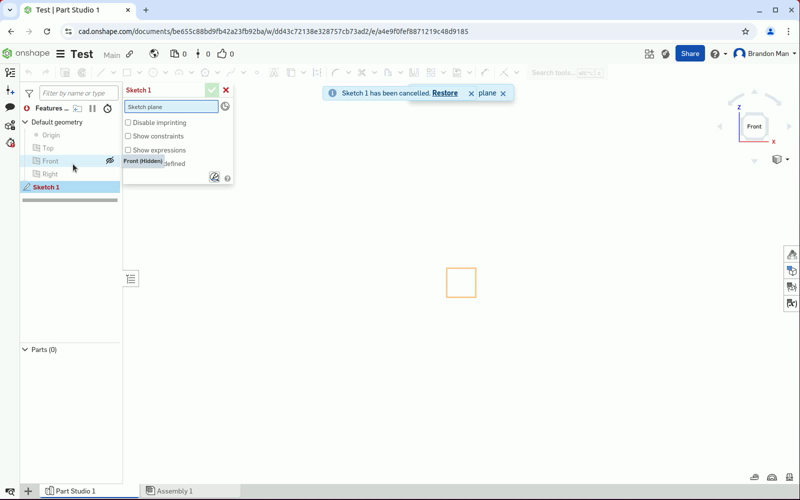
click(73, 163)
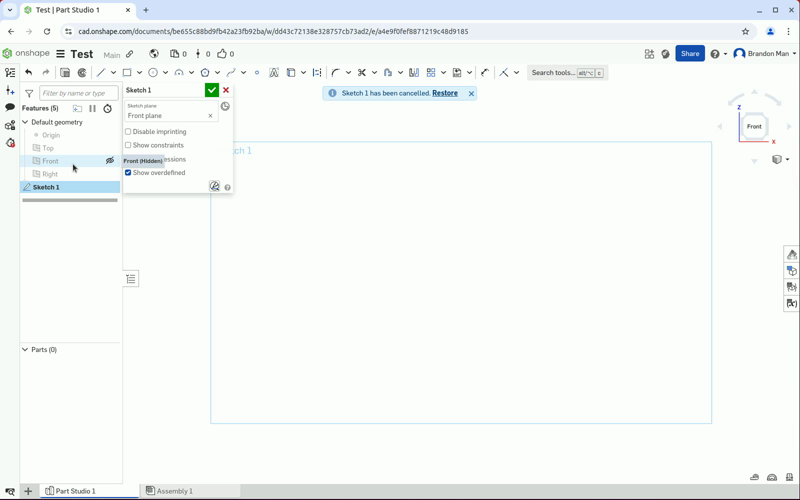
mouse_move(73, 352)
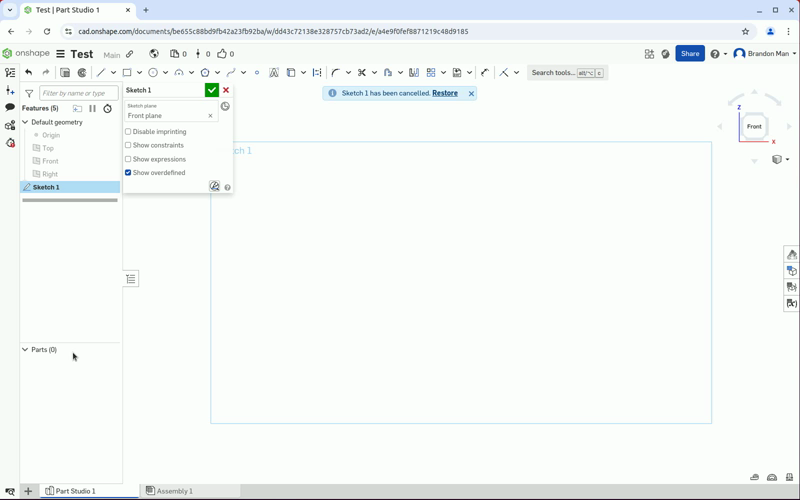
key(y)
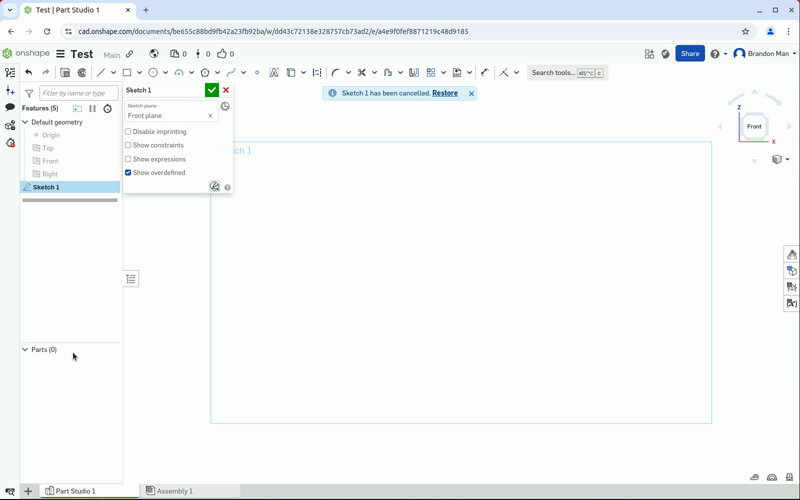
key(l)
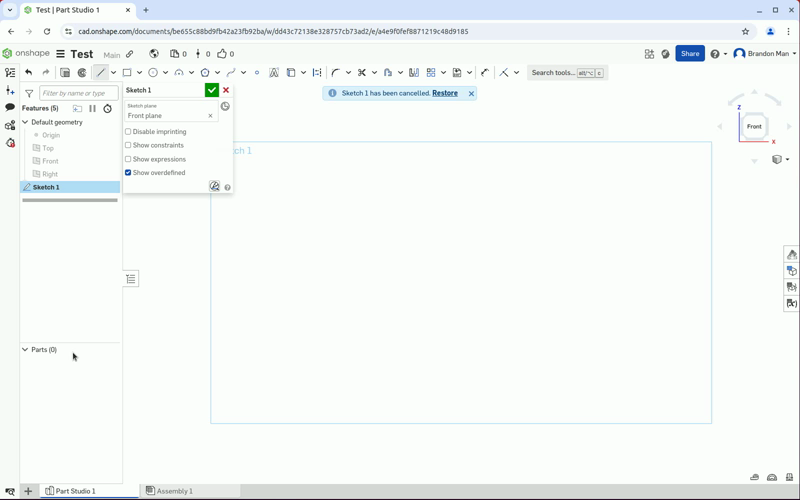
key_down(shift)
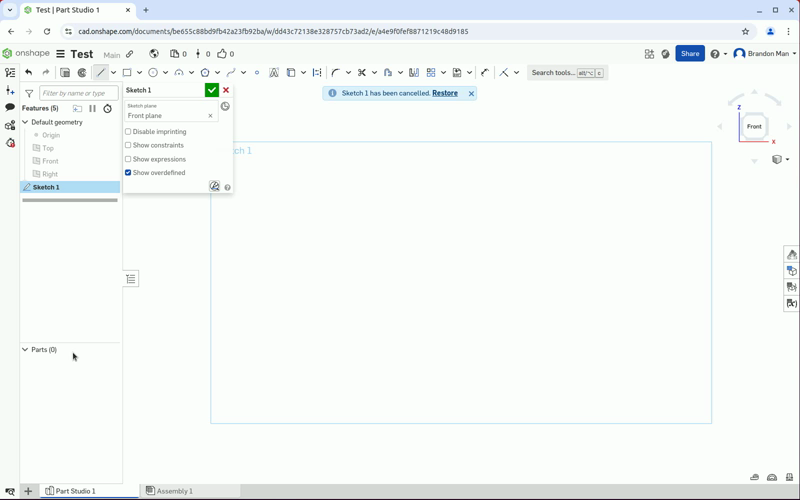
mouse_move(412, 347)
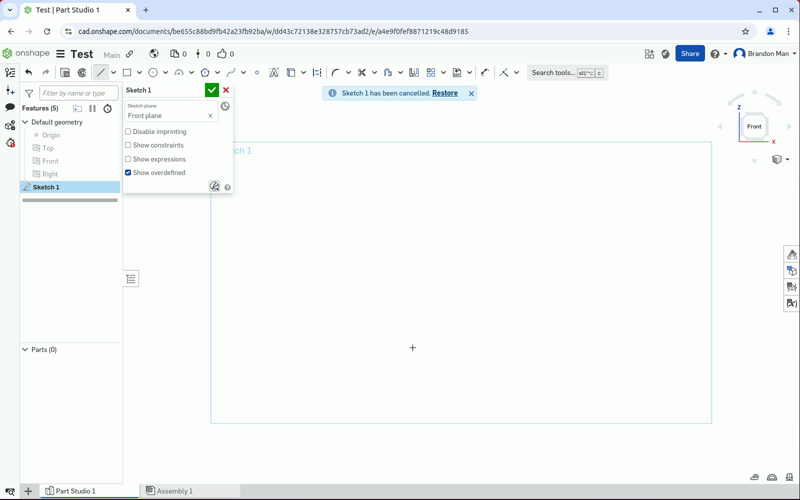
click(412, 347)
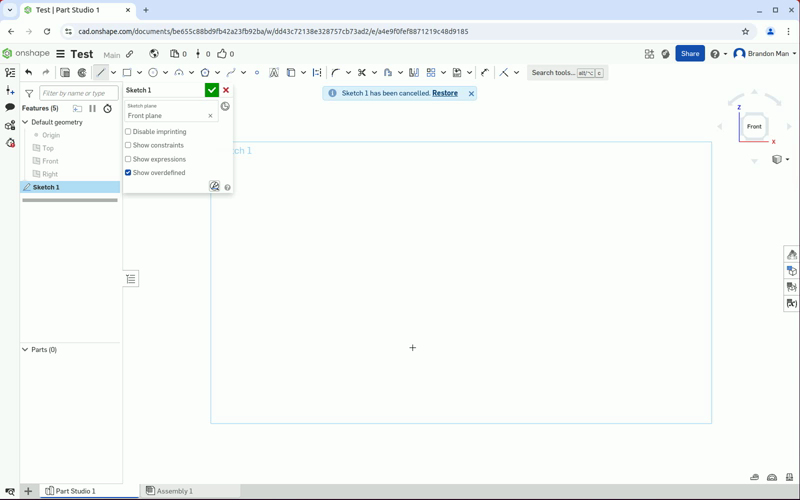
key_up(shift)
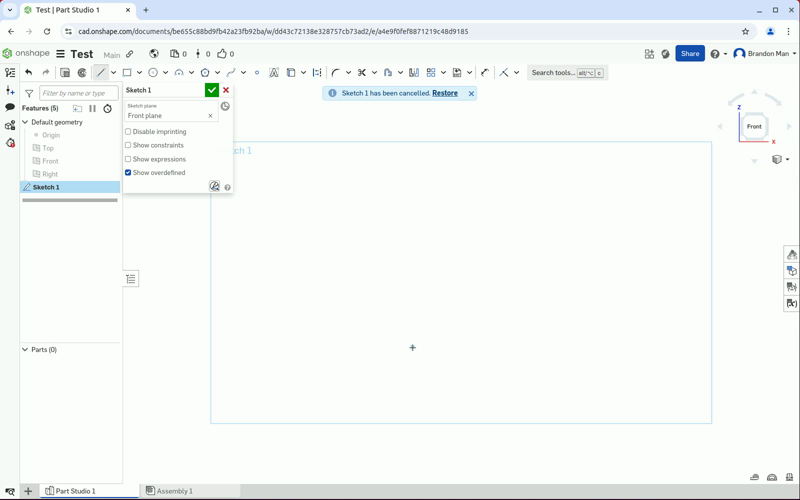
key_down(shift)
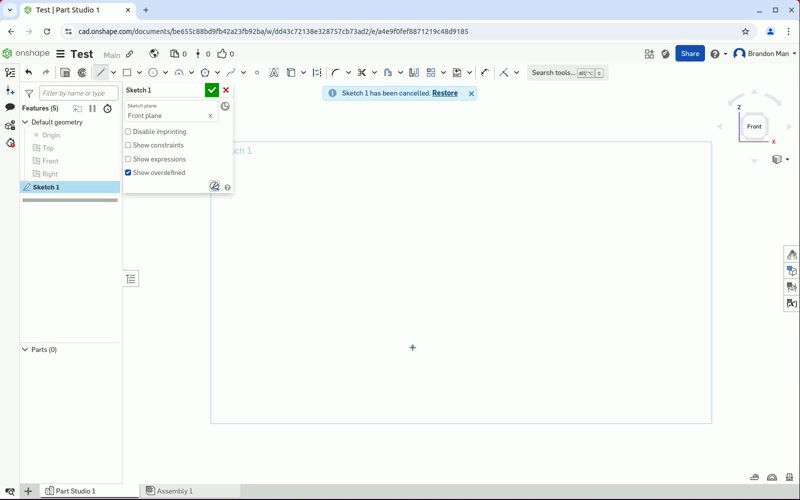
mouse_move(540, 347)
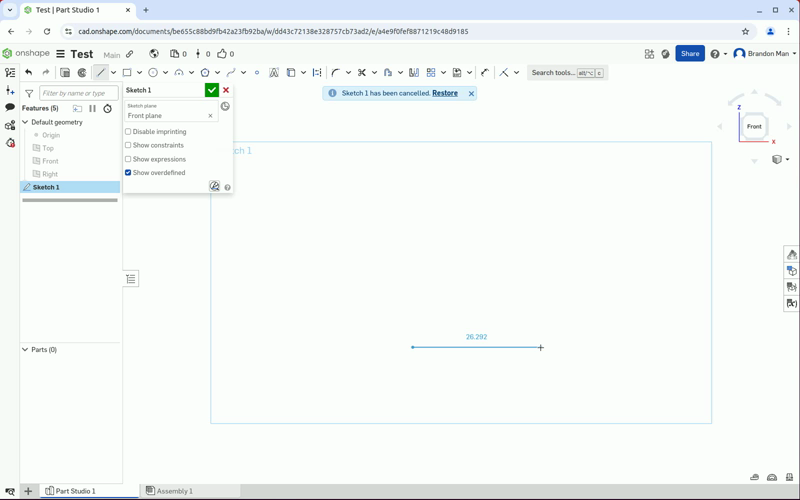
click(540, 347)
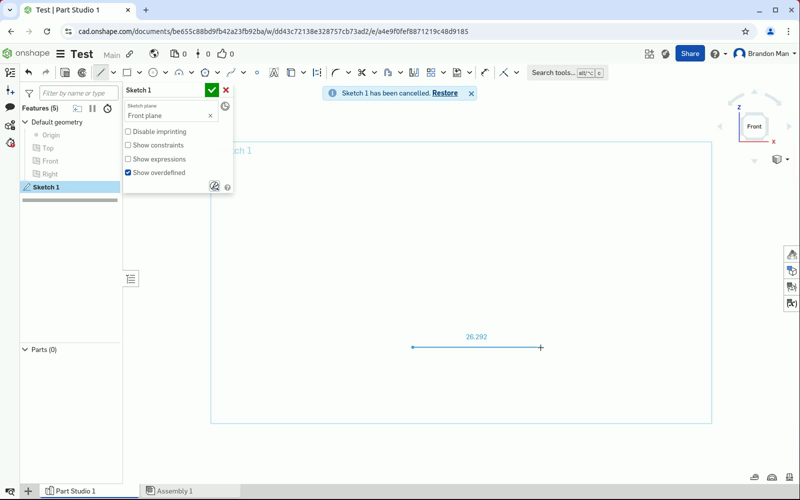
key_up(shift)
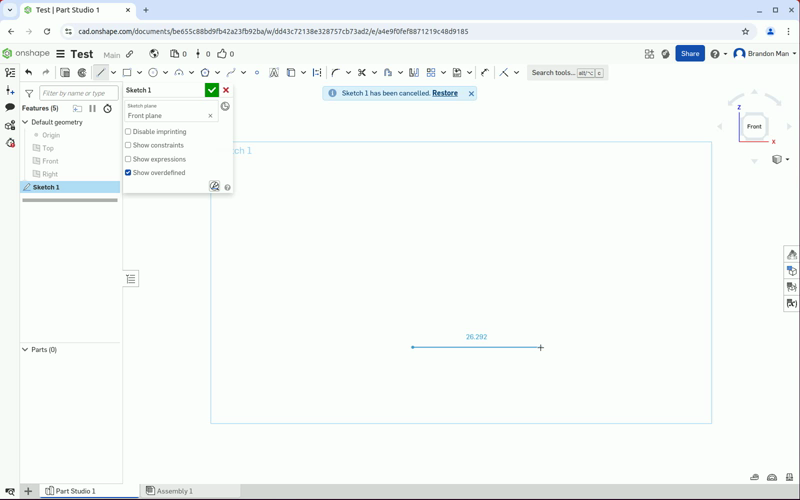
key(esc)
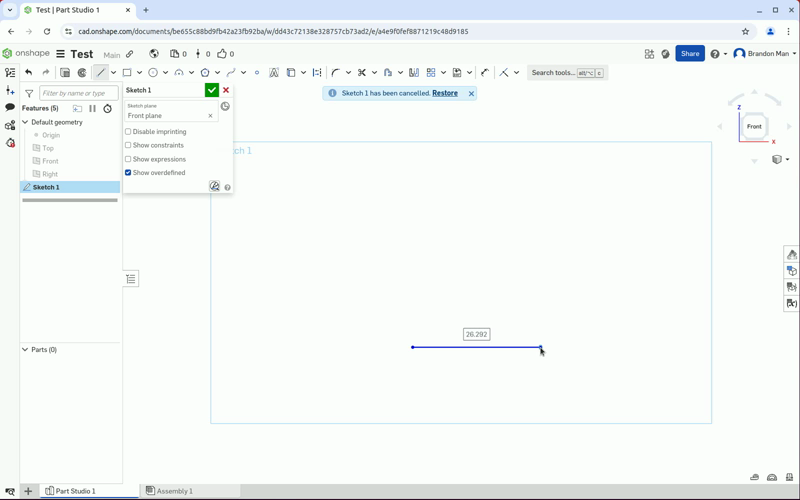
key(a)
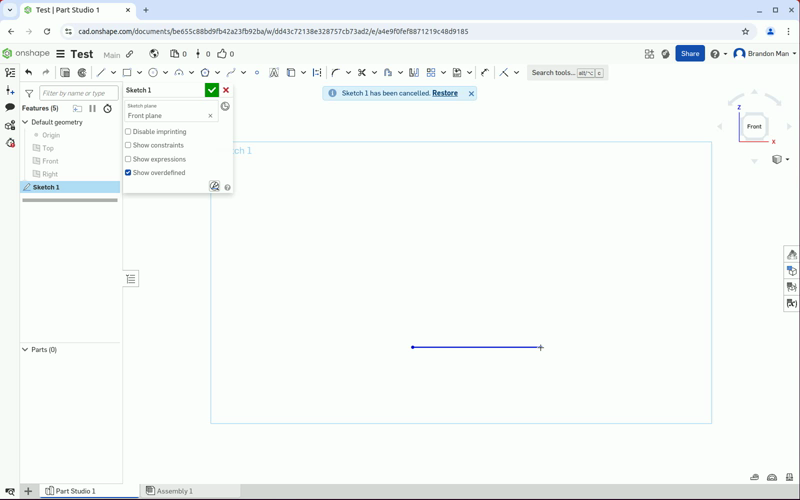
mouse_move(540, 347)
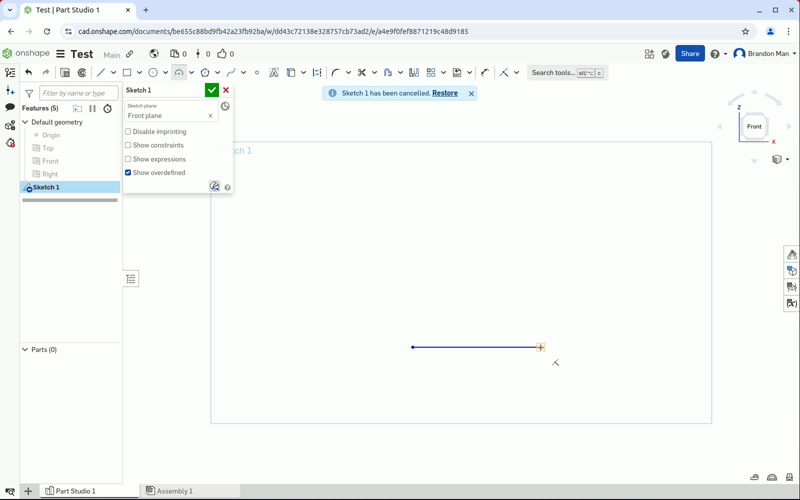
click(540, 347)
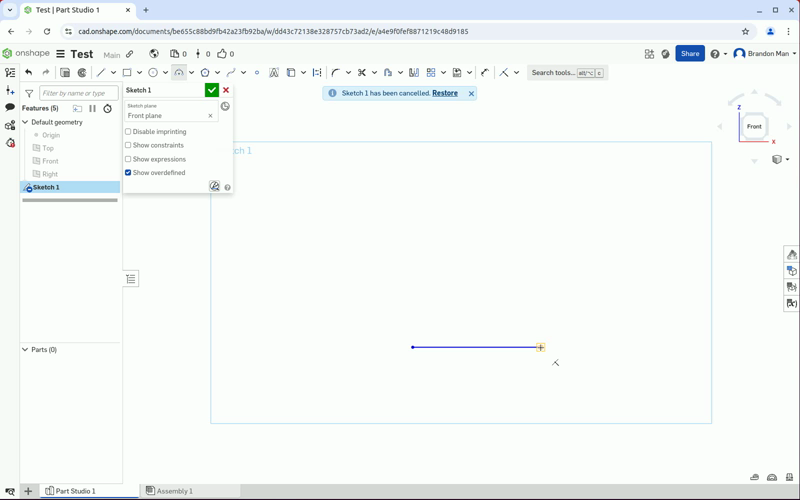
key_down(shift)
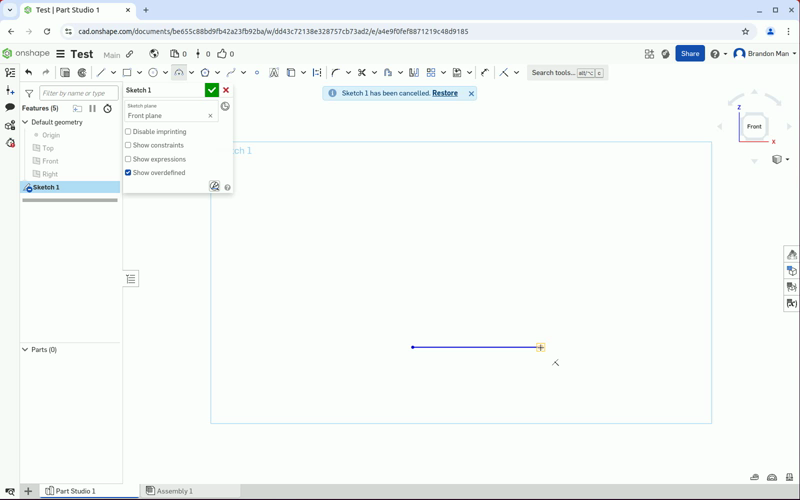
mouse_move(540, 283)
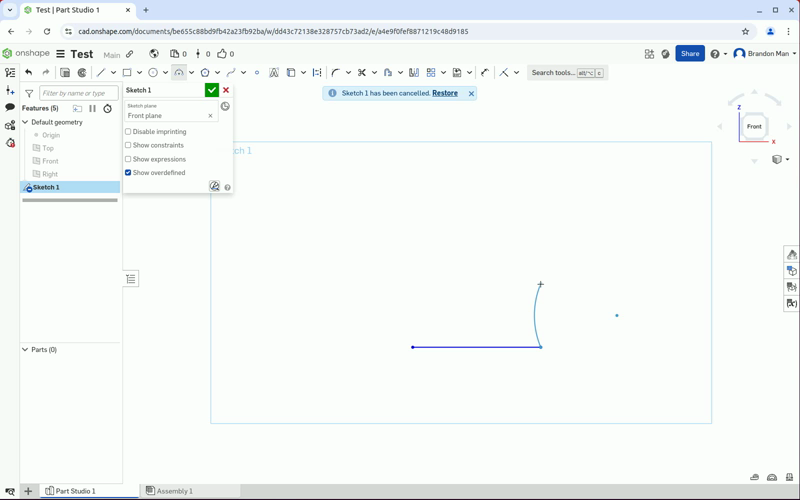
click(540, 283)
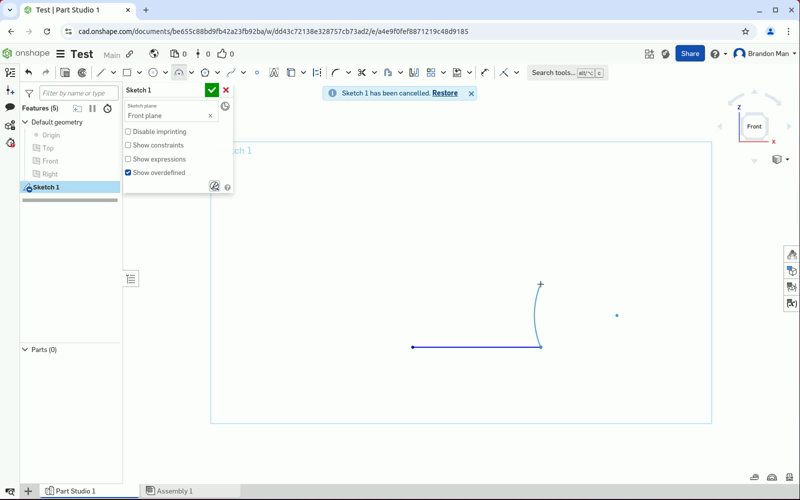
mouse_move(572, 315)
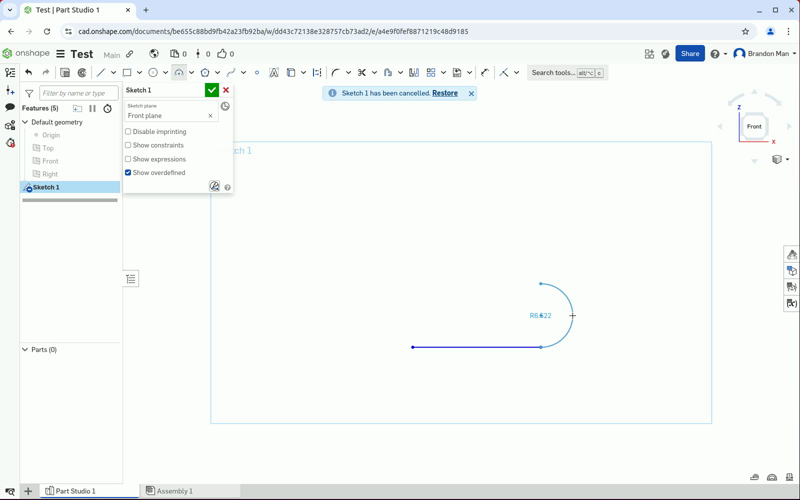
click(572, 315)
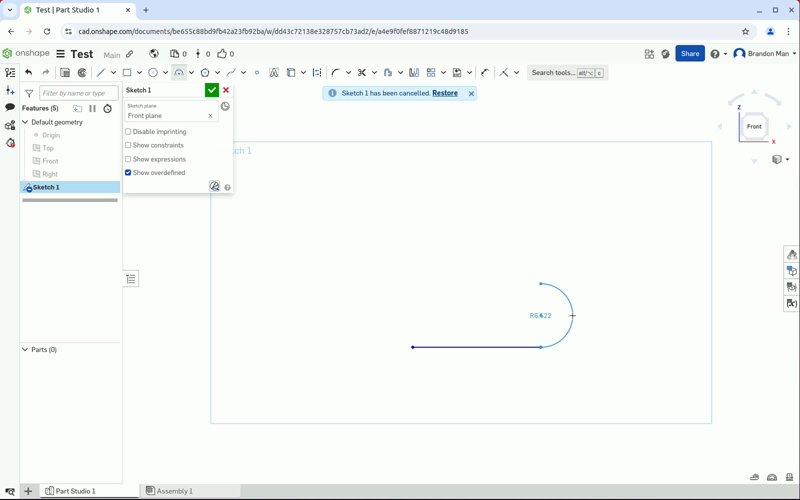
key_up(shift)
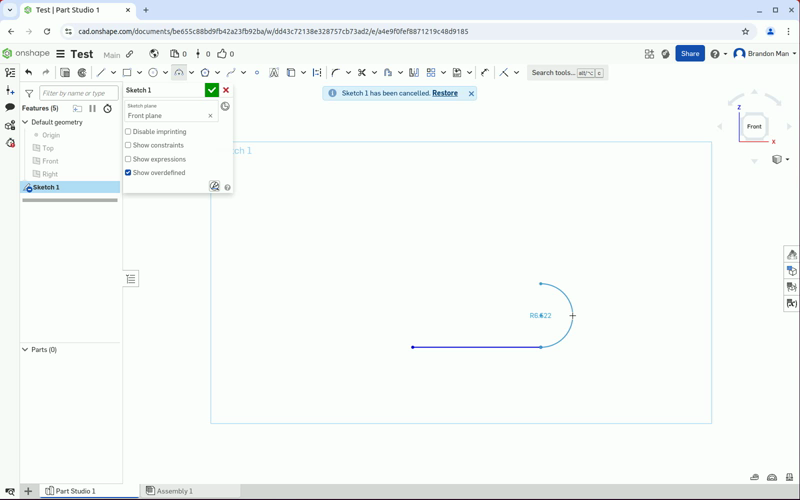
key(esc)
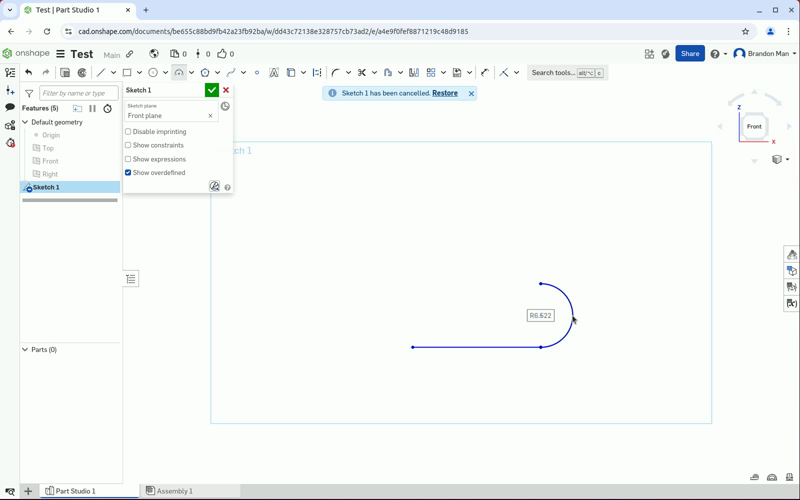
key(l)
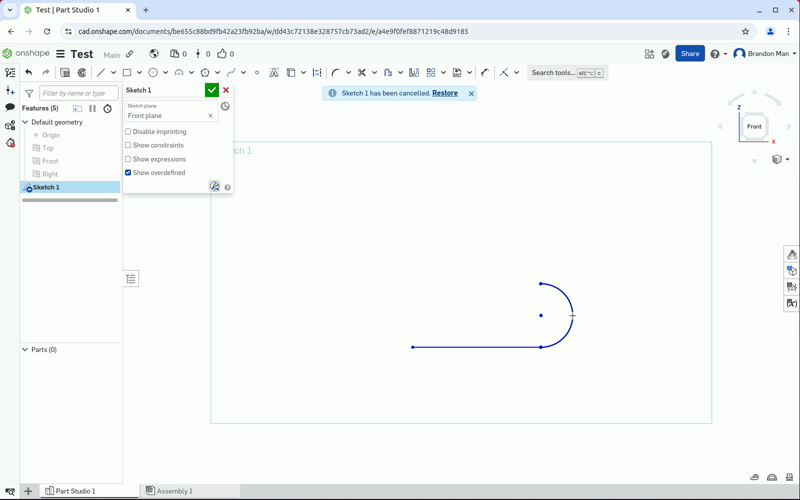
mouse_move(540, 283)
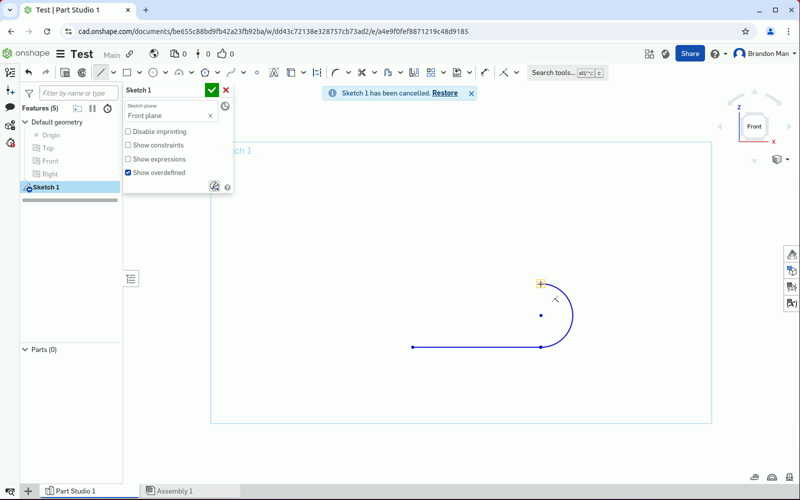
click(540, 283)
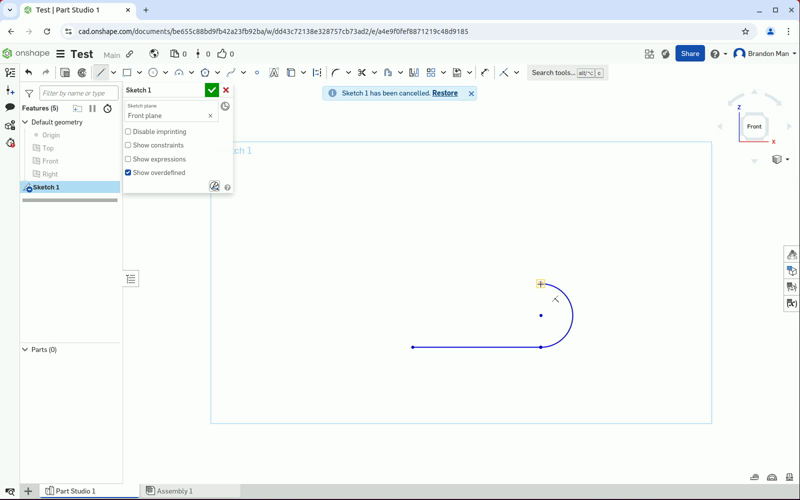
key_down(shift)
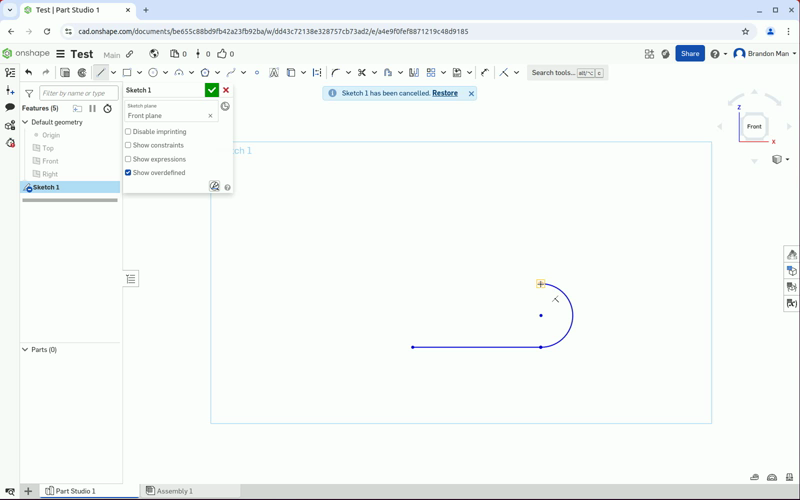
mouse_move(570, 283)
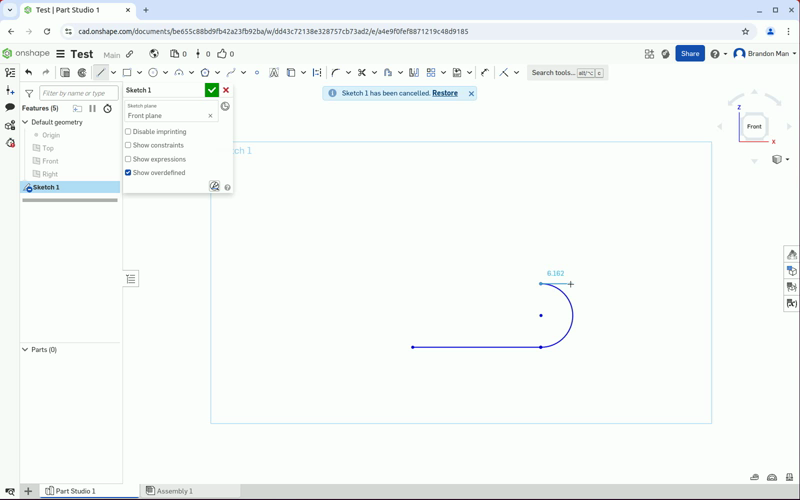
mouse_move(540, 251)
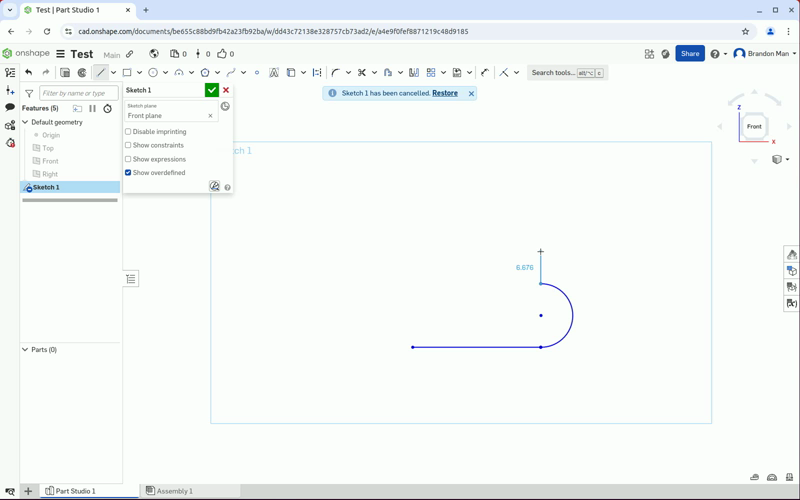
click(540, 251)
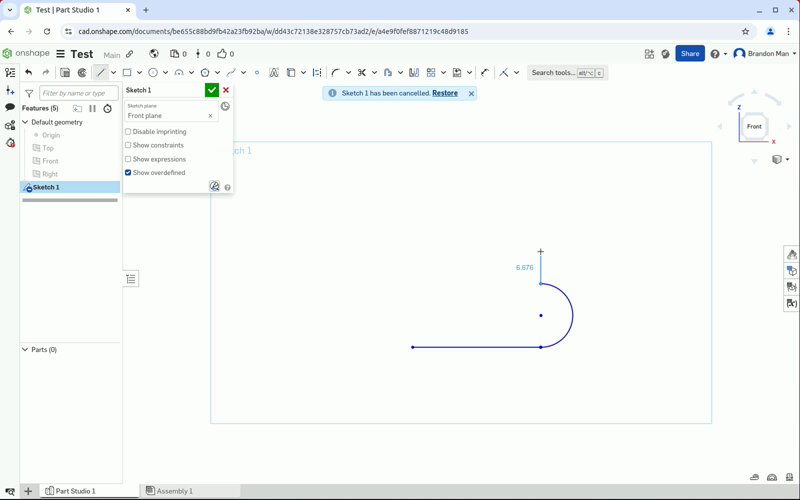
key_up(shift)
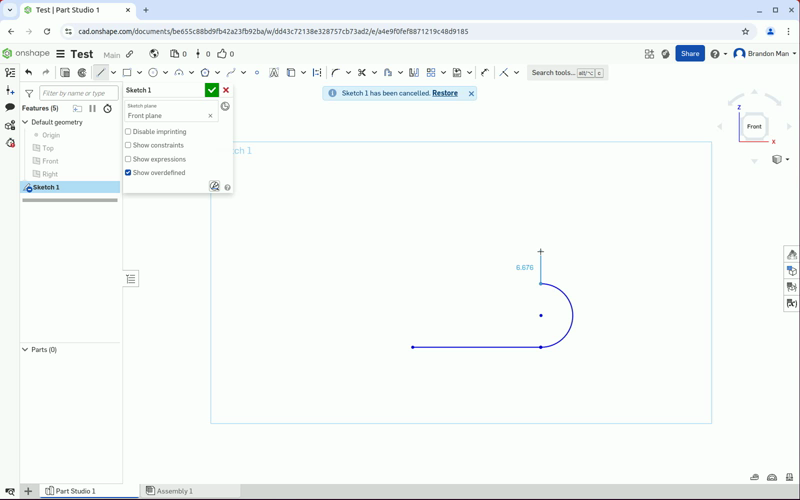
key_down(shift)
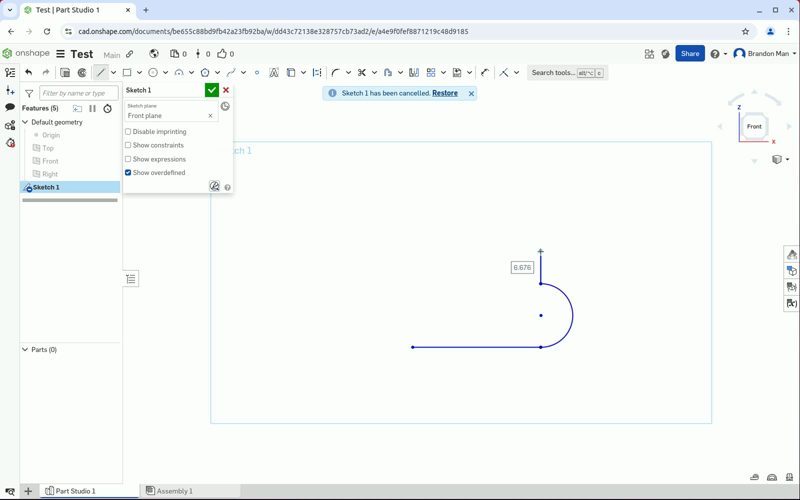
mouse_move(459, 251)
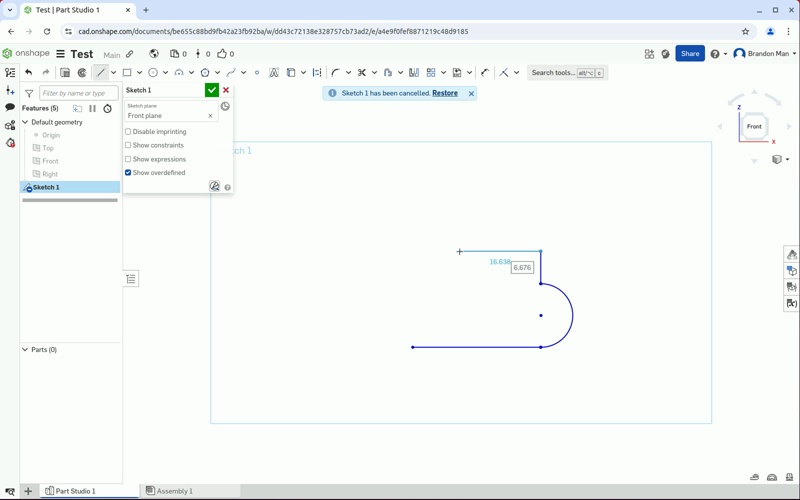
click(459, 251)
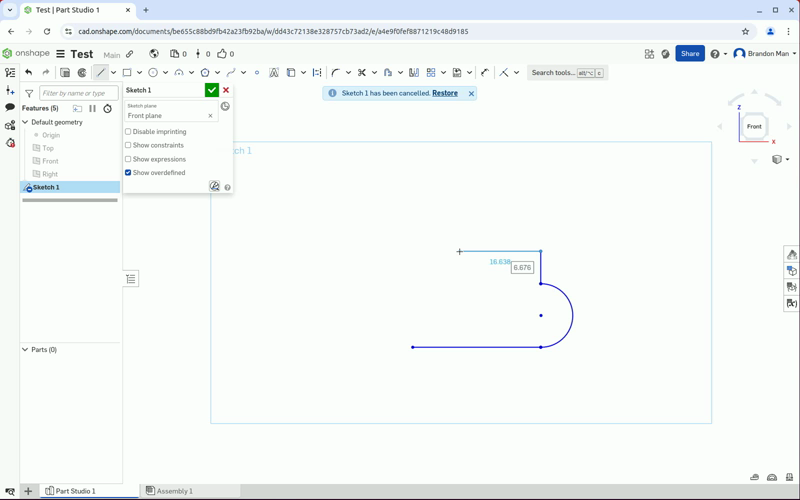
key_up(shift)
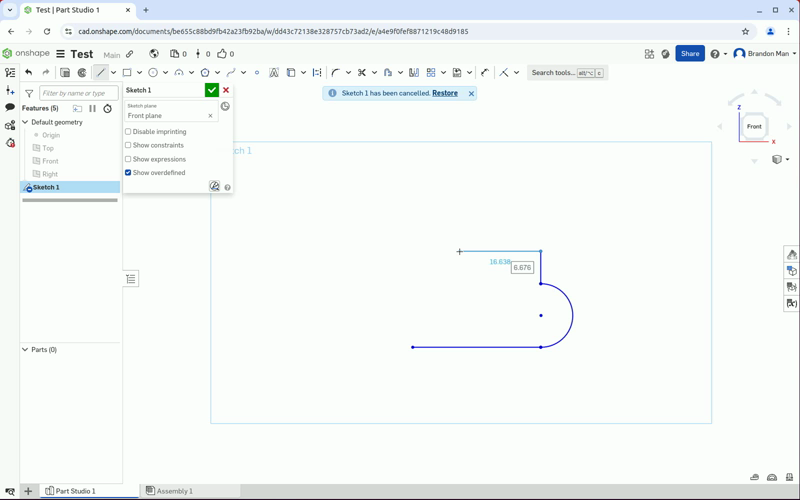
key_down(shift)
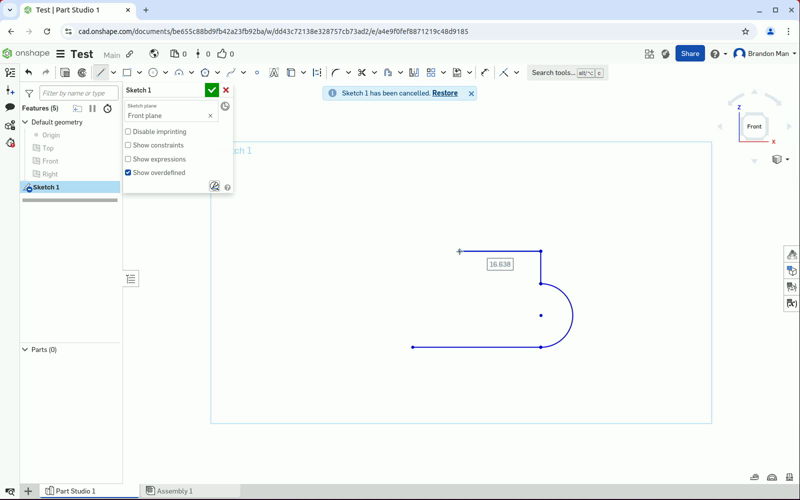
mouse_move(489, 251)
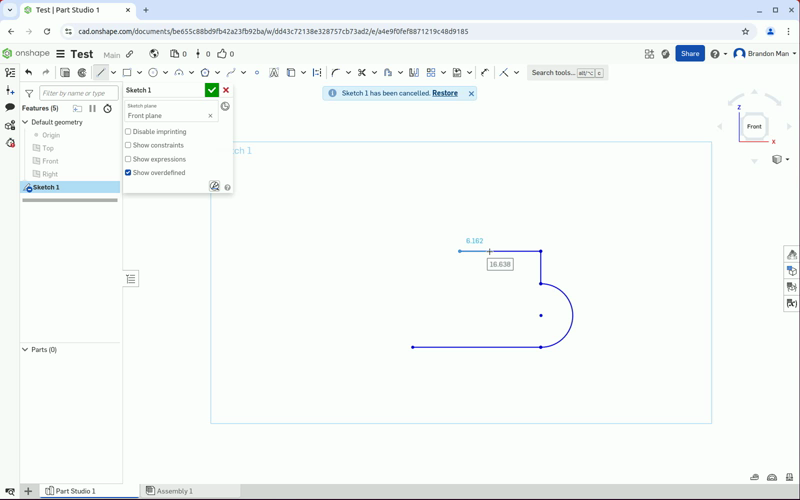
mouse_move(459, 283)
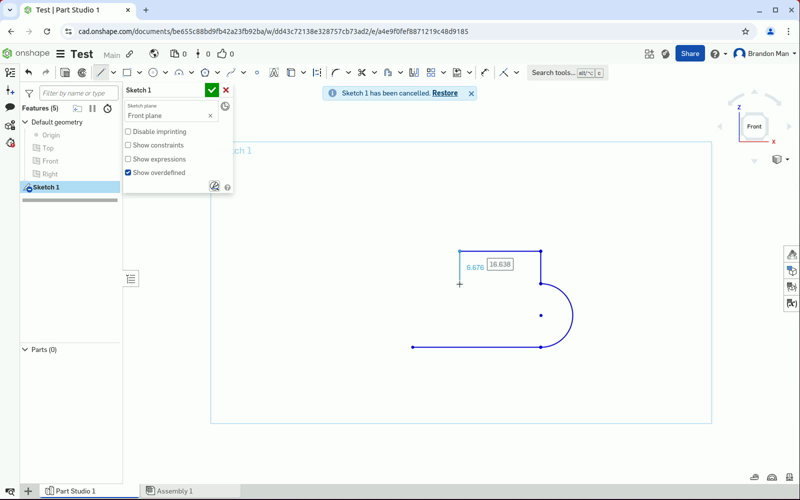
click(459, 283)
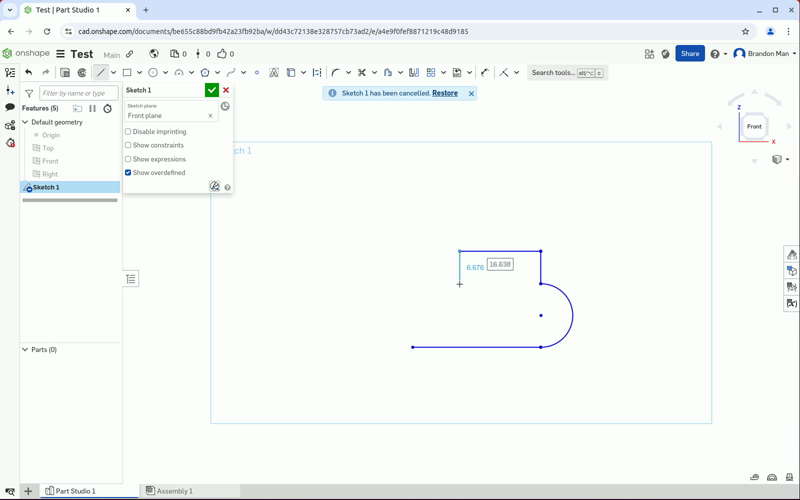
key_up(shift)
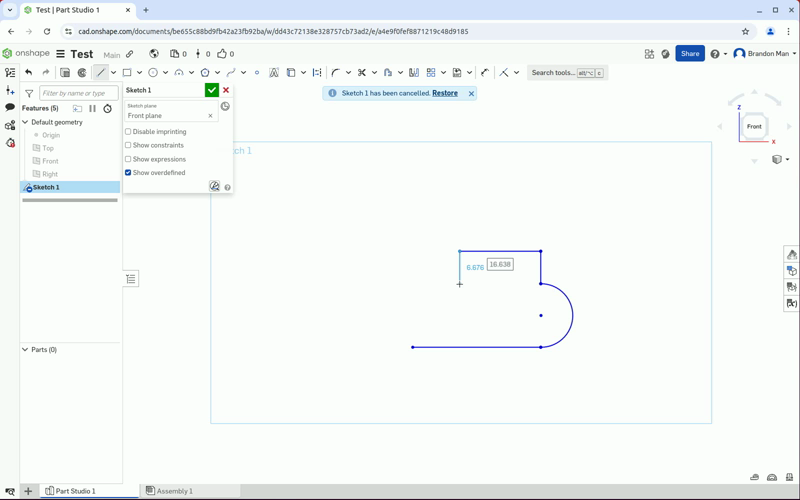
key_down(shift)
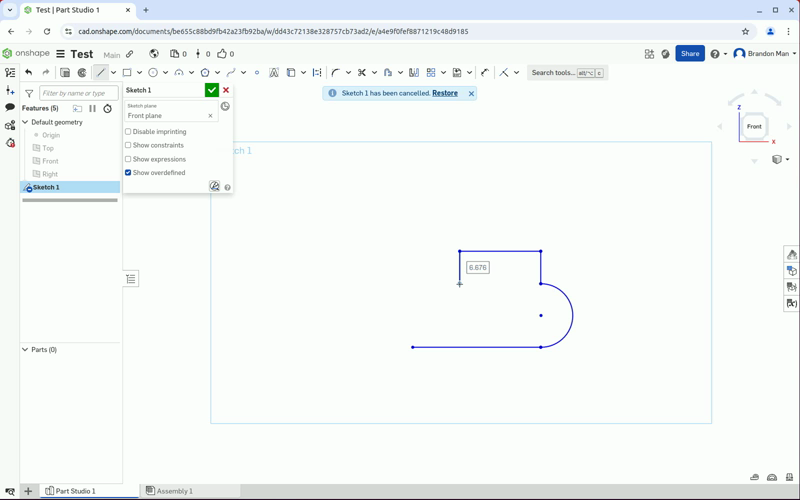
mouse_move(489, 283)
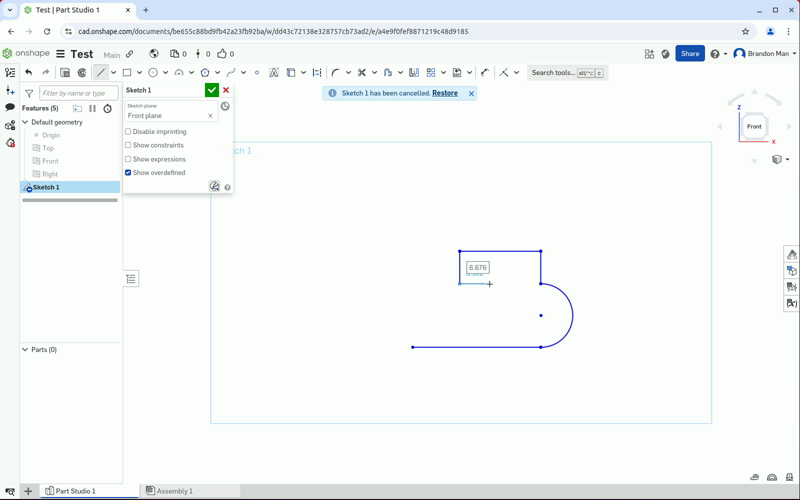
mouse_move(412, 283)
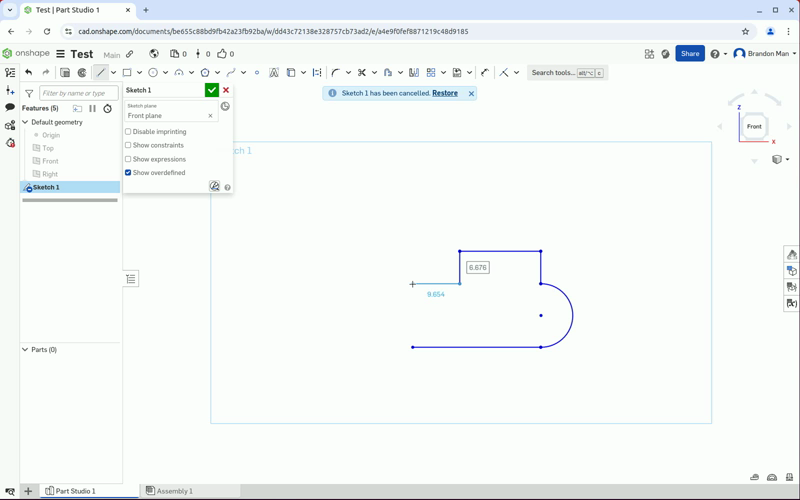
click(412, 283)
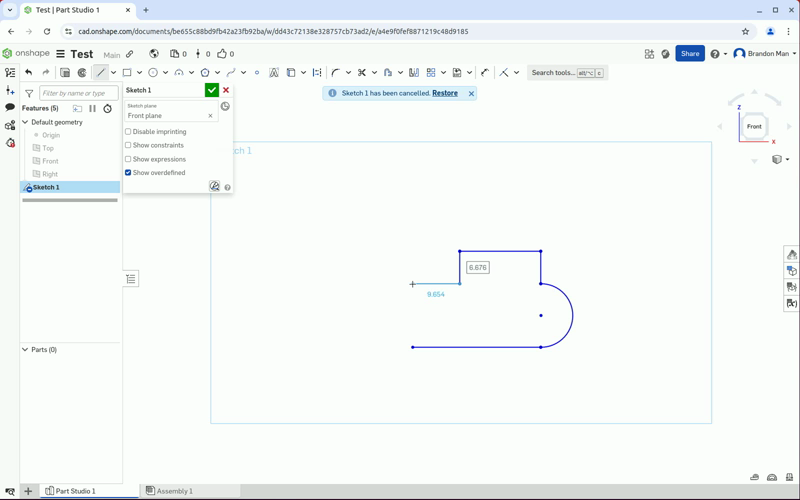
key_up(shift)
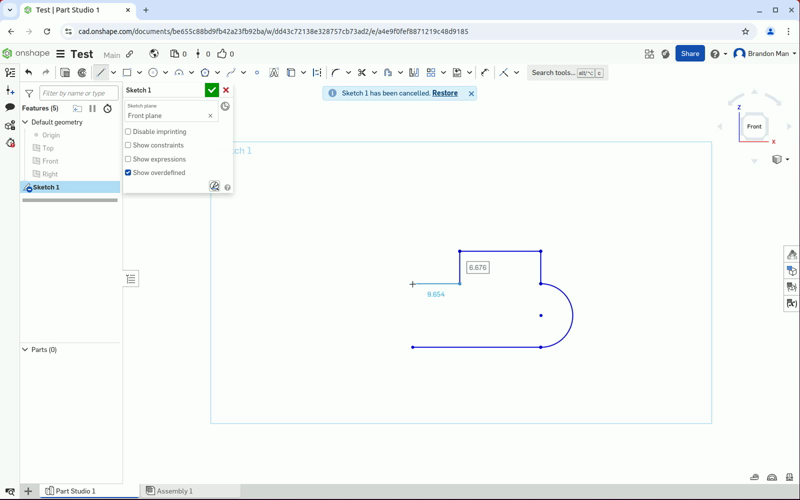
key(esc)
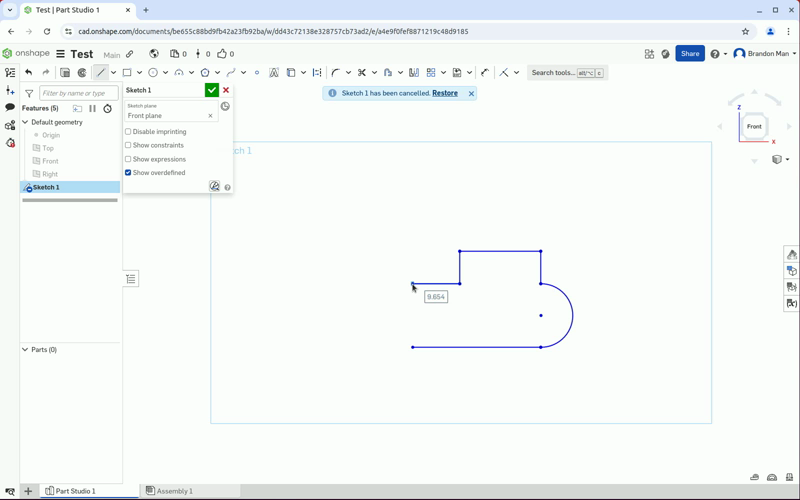
key(a)
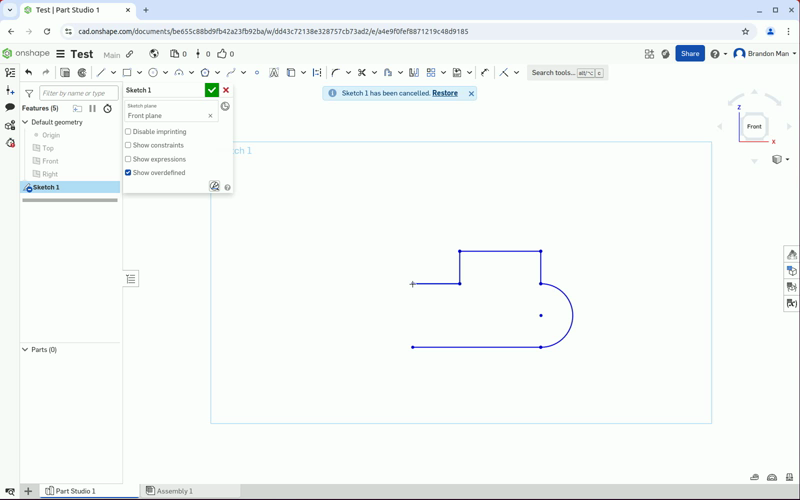
mouse_move(412, 283)
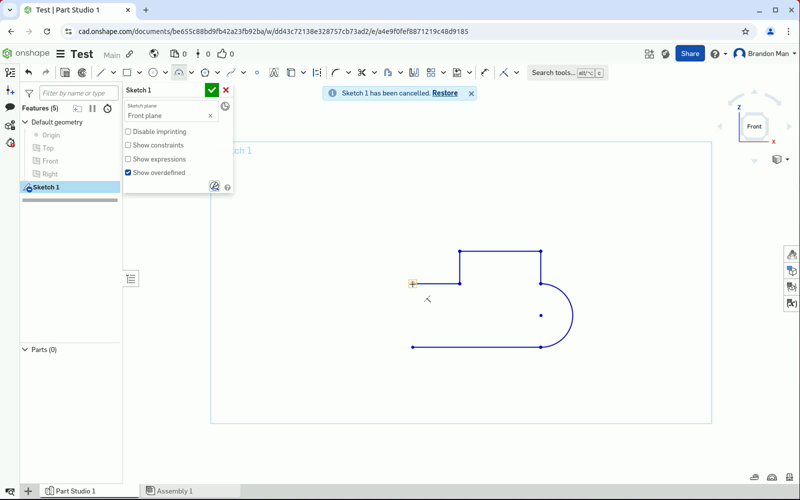
click(412, 283)
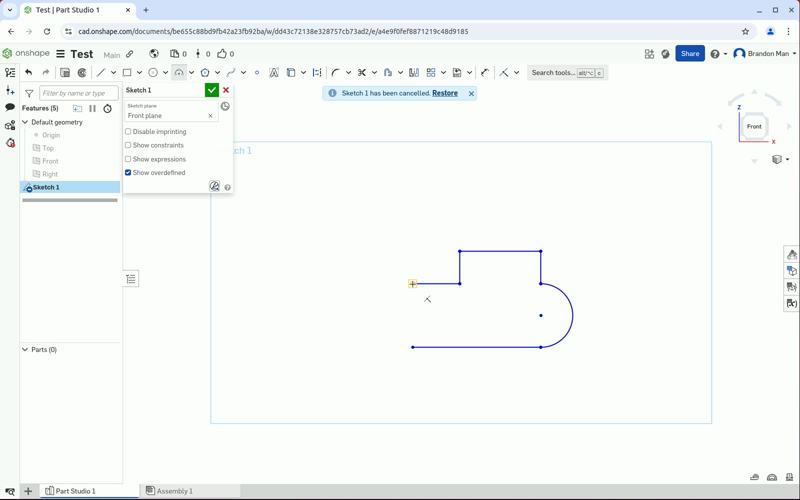
mouse_move(412, 347)
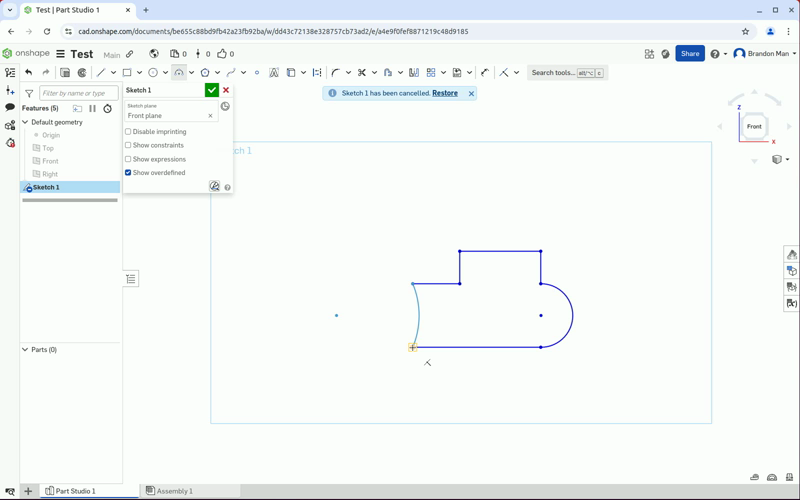
click(412, 347)
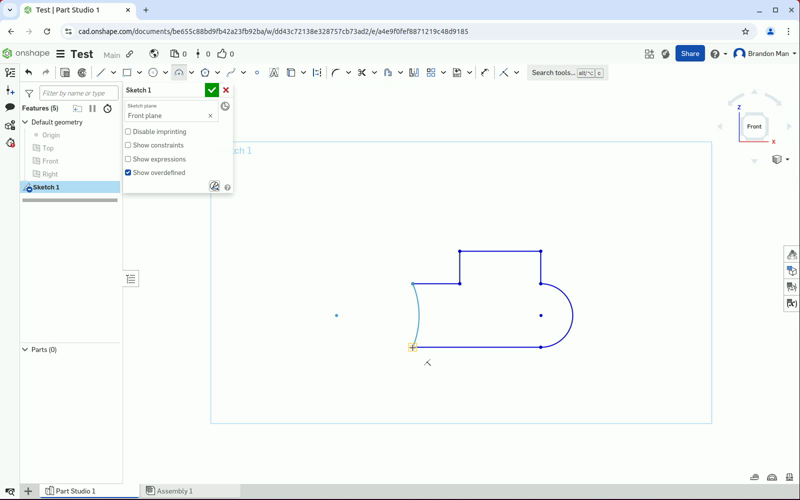
key_down(shift)
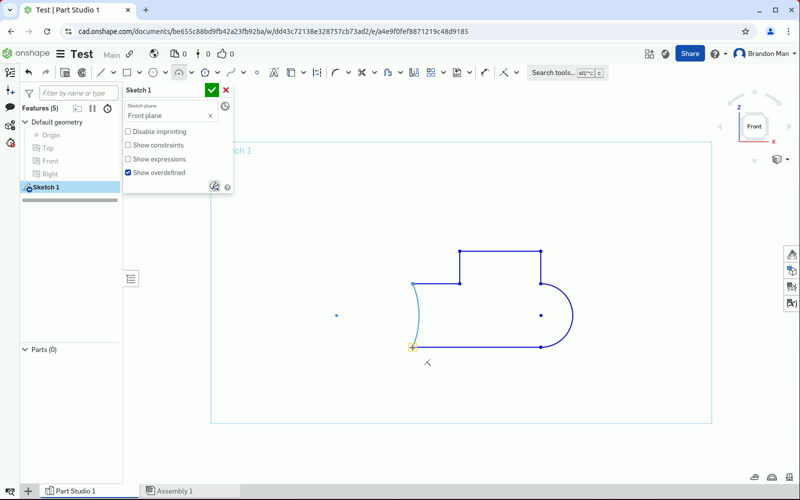
mouse_move(380, 315)
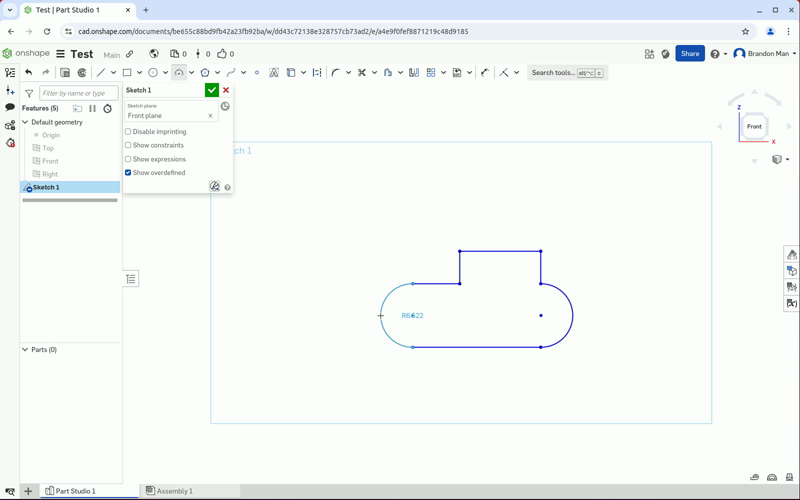
click(380, 315)
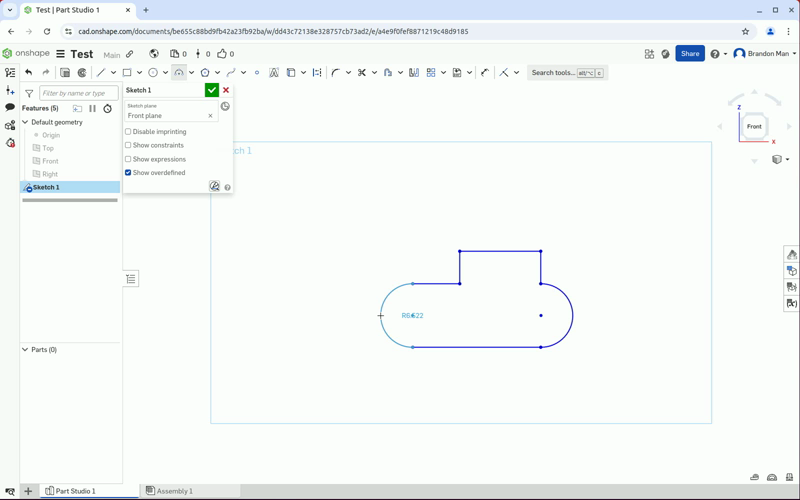
key_up(shift)
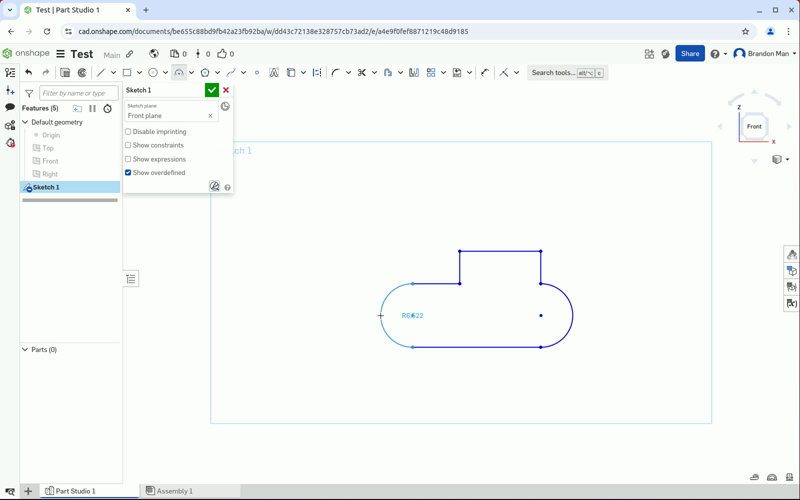
key(esc)
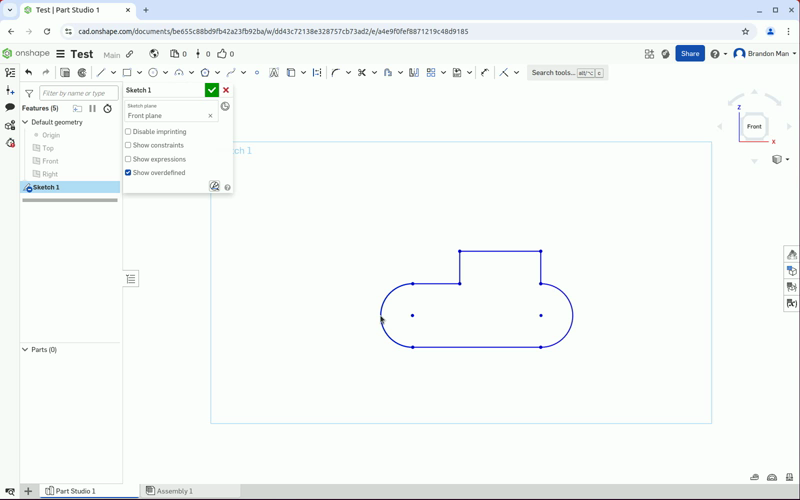
key(c)
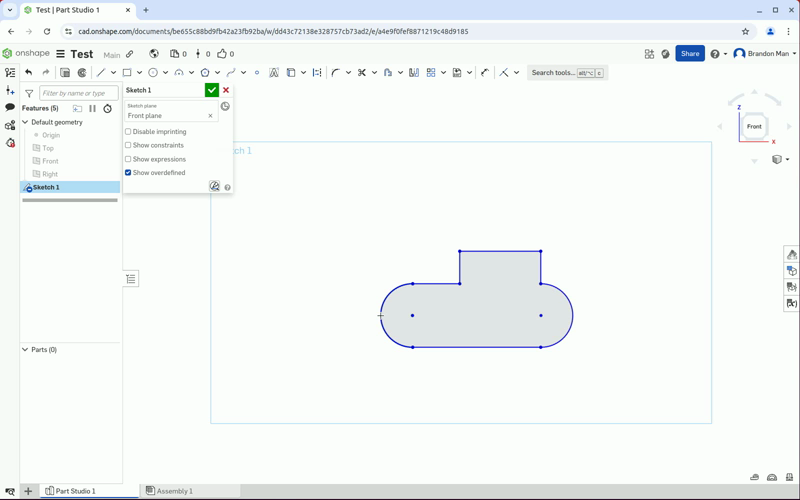
key_down(shift)
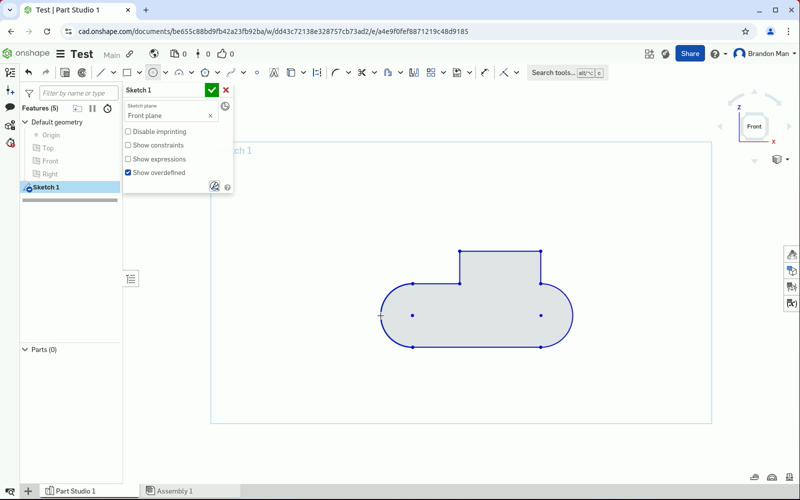
mouse_move(412, 315)
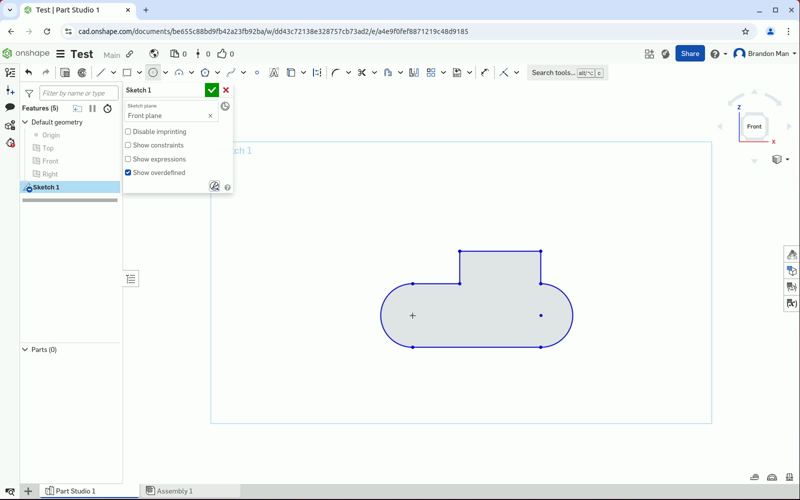
click(412, 315)
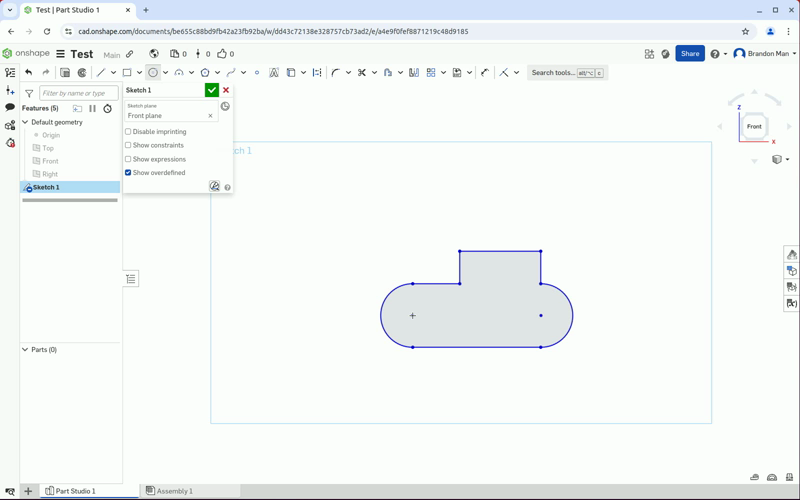
key_up(shift)
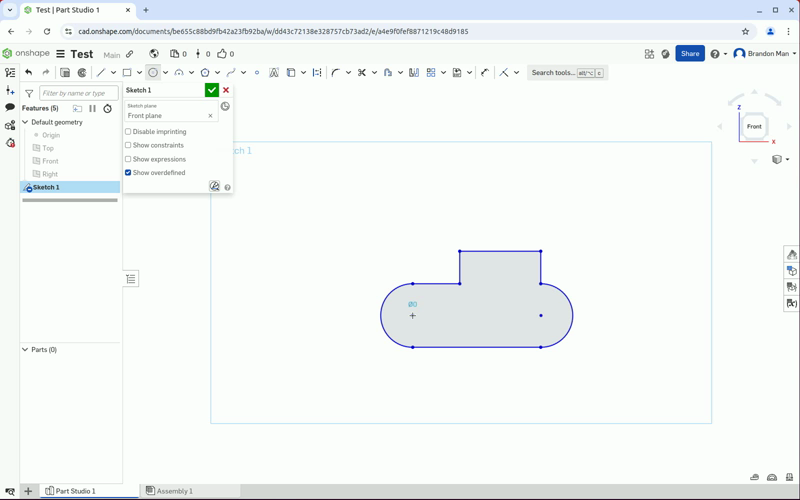
mouse_move(436, 315)
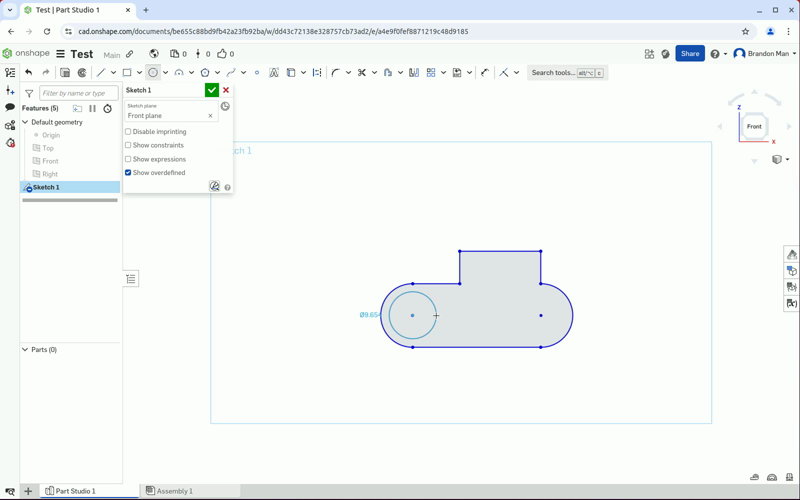
click(436, 315)
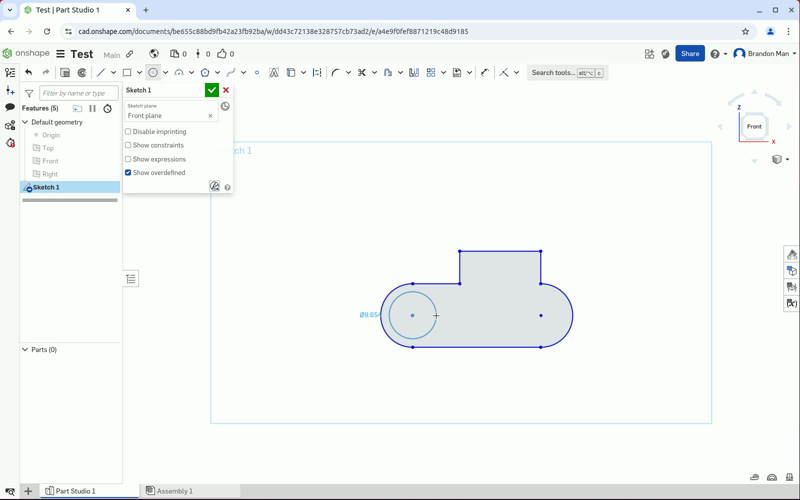
key(esc)
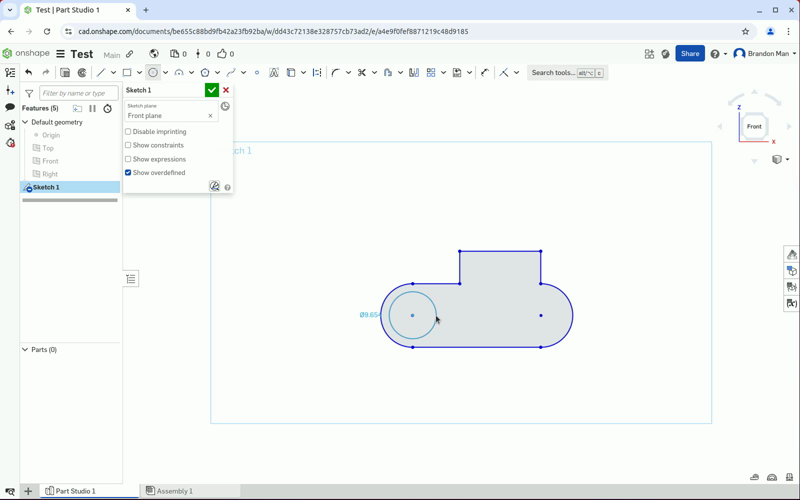
key(c)
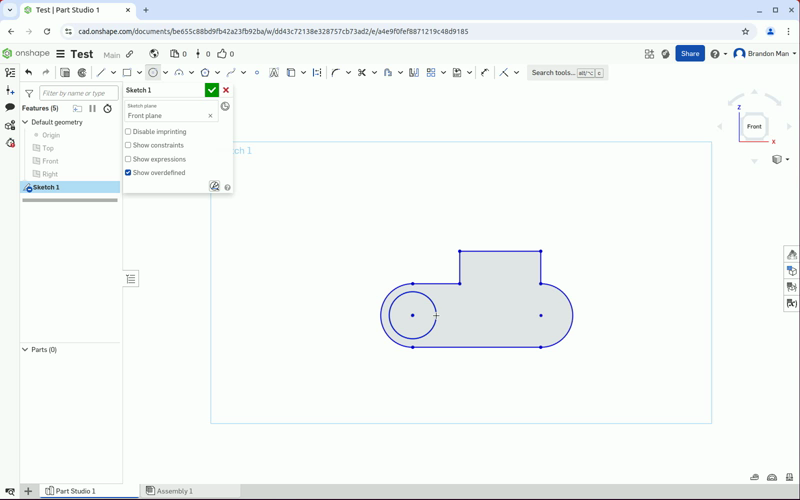
key_down(shift)
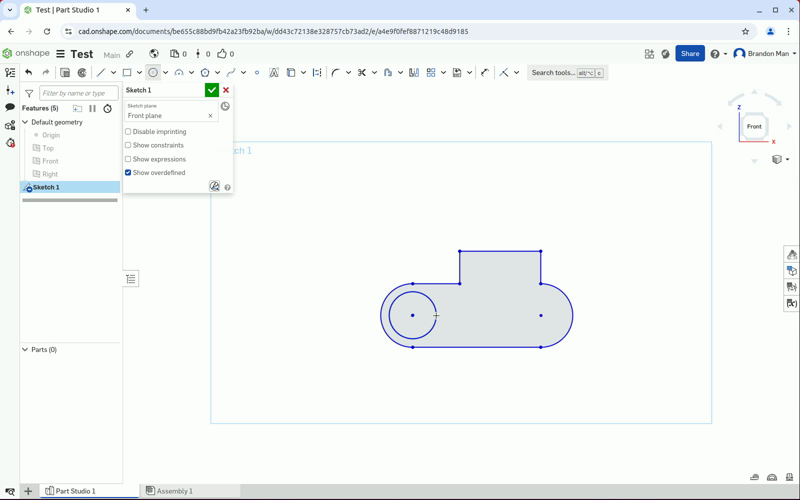
mouse_move(540, 315)
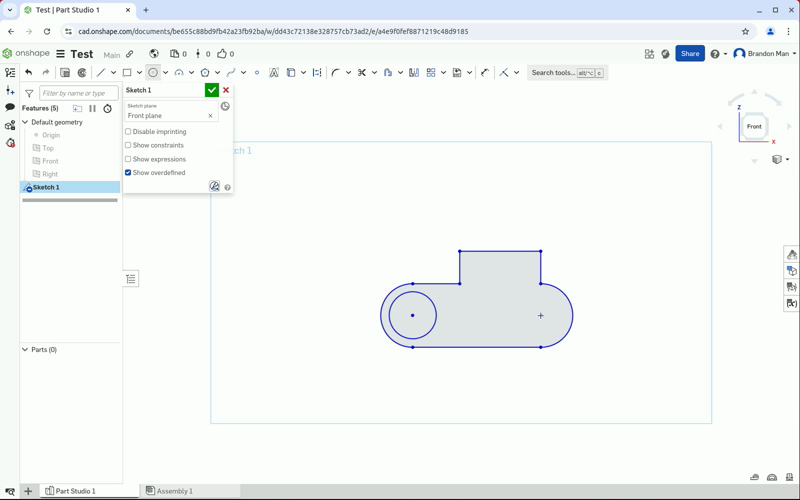
click(540, 315)
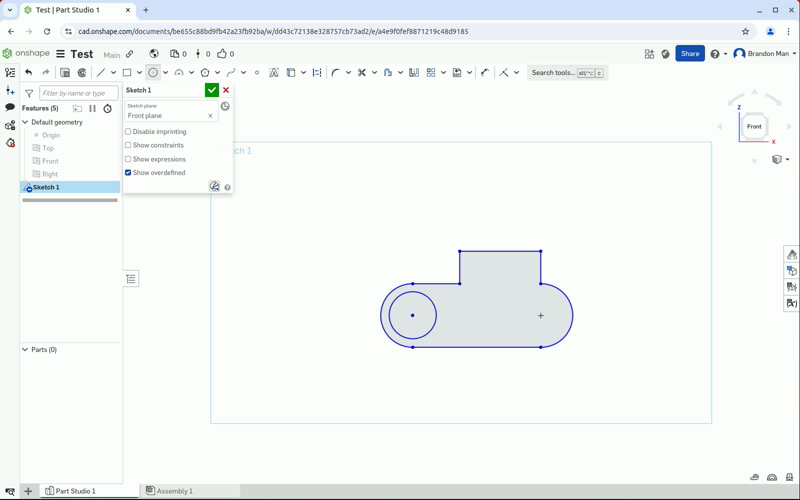
key_up(shift)
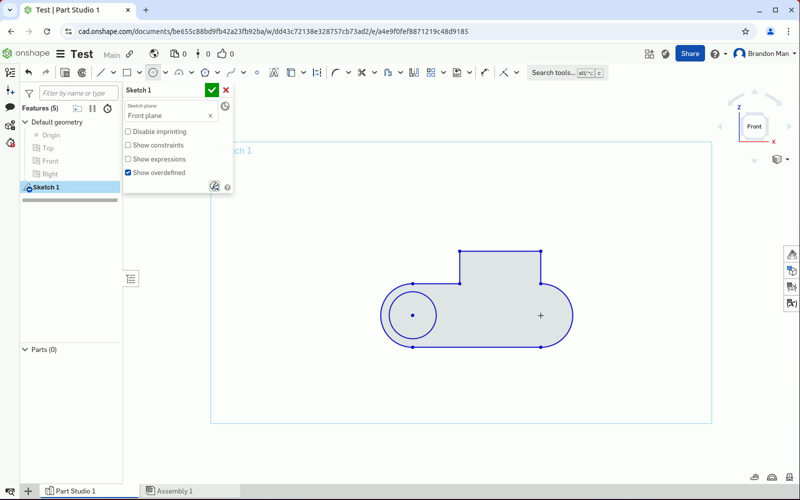
mouse_move(564, 315)
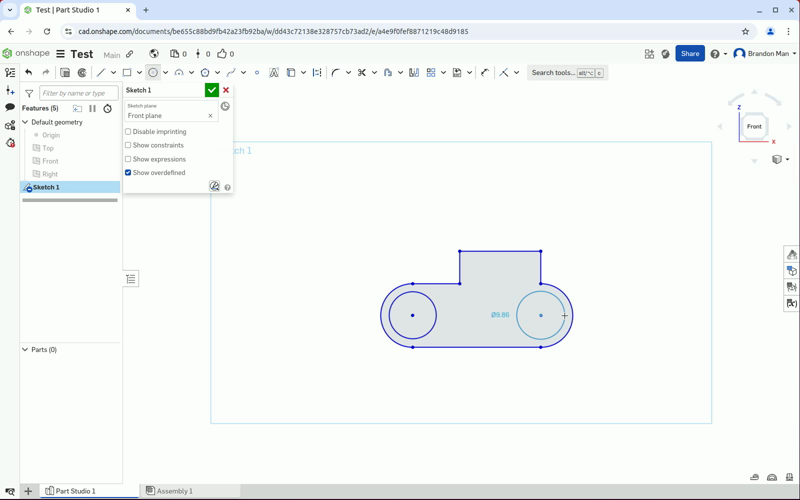
click(564, 315)
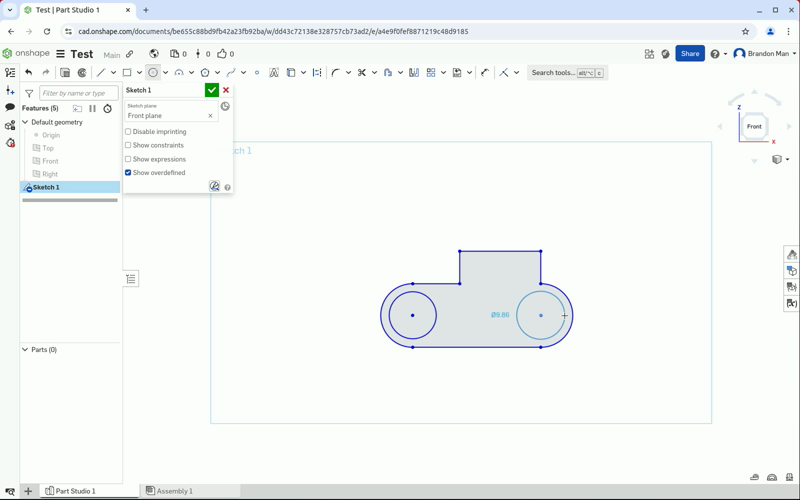
key(esc)
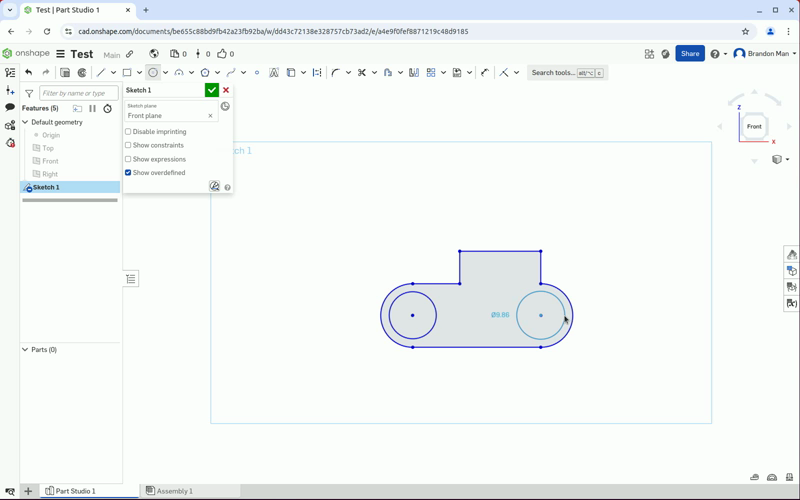
mouse_move(486, 320)
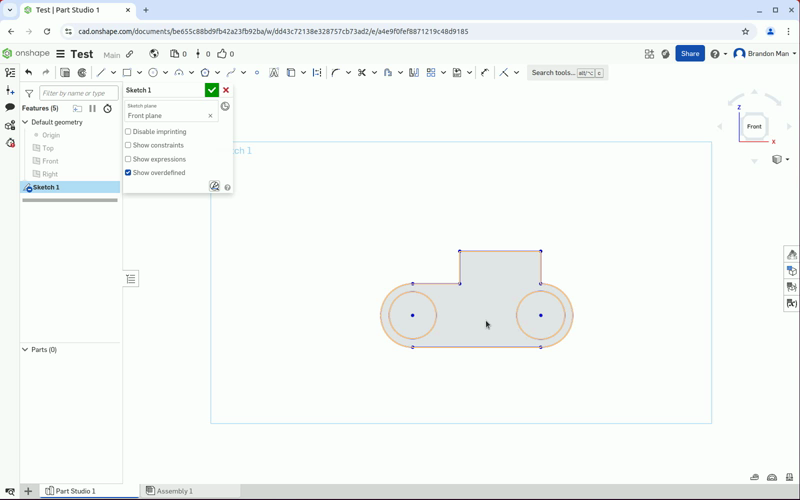
click(486, 320)
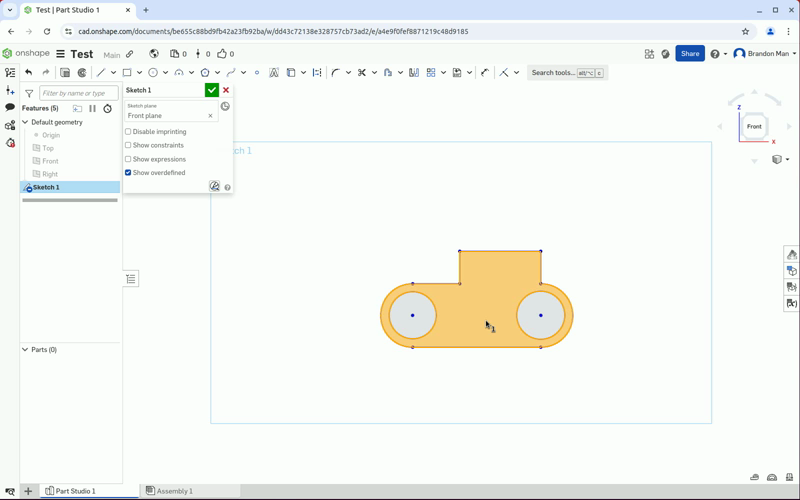
mouse_move(73, 352)
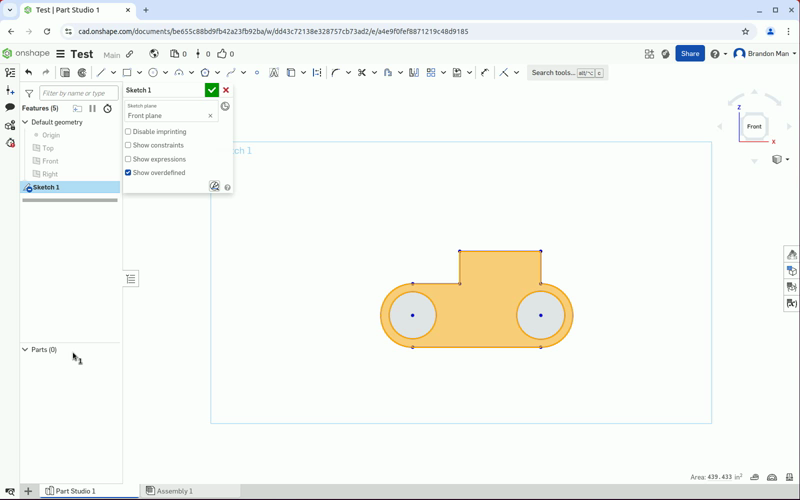
key(shift+y)
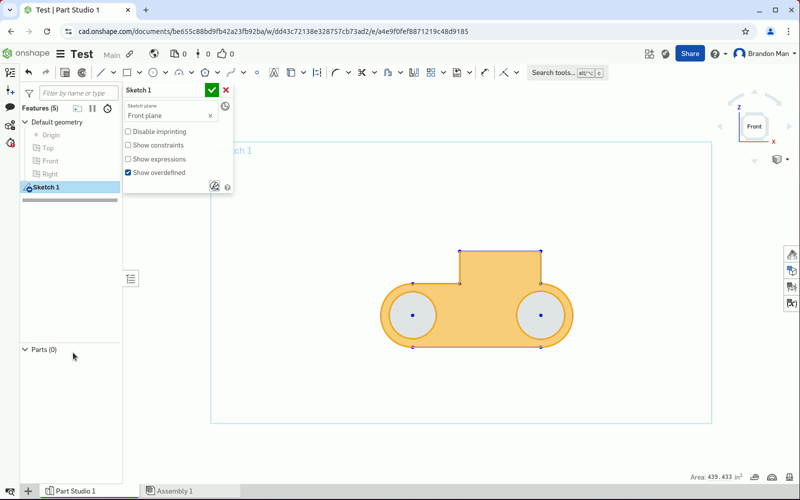
key(shift+e)
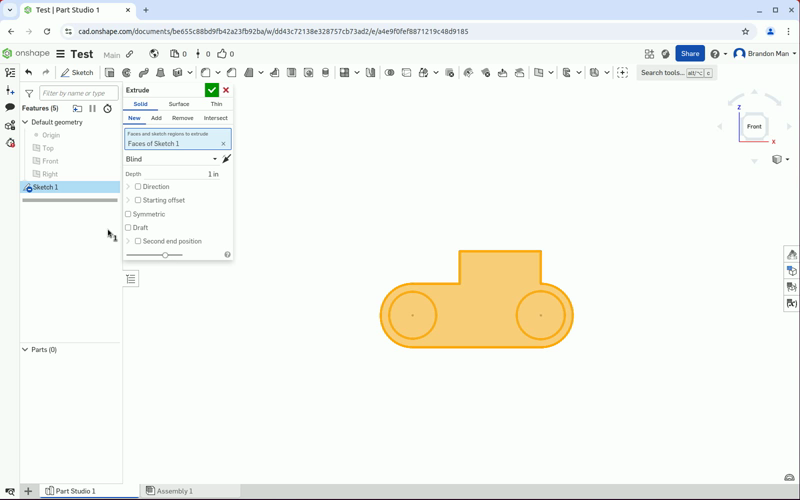
mouse_move(143, 106)
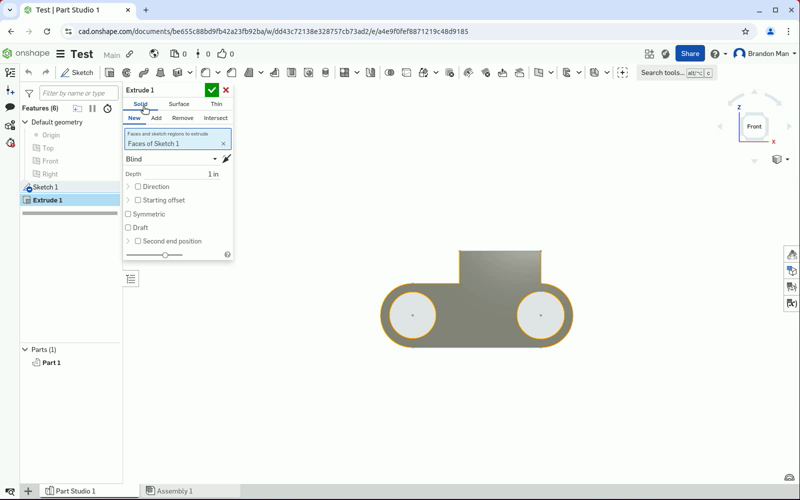
click(143, 106)
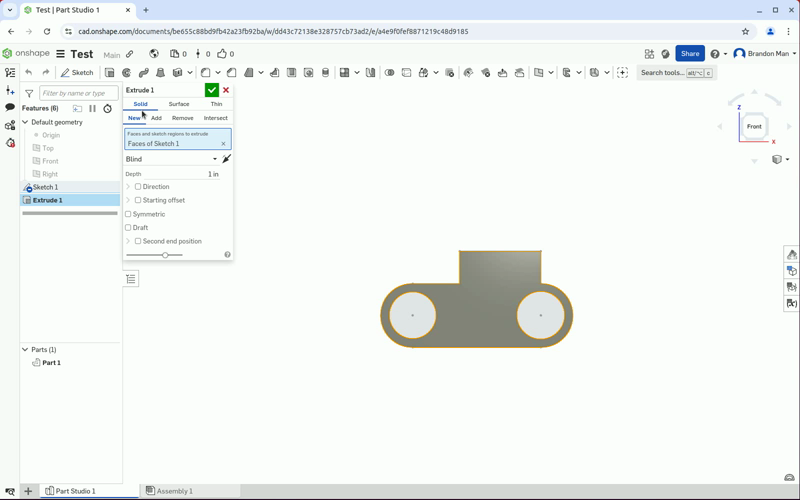
mouse_move(137, 120)
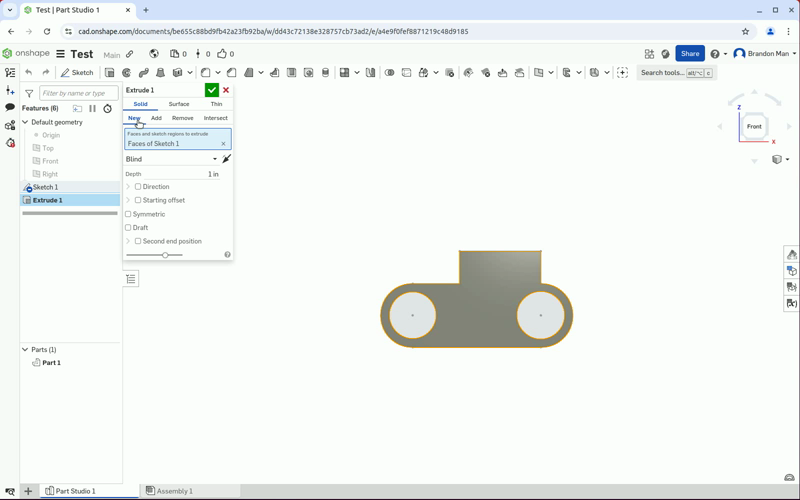
click(137, 120)
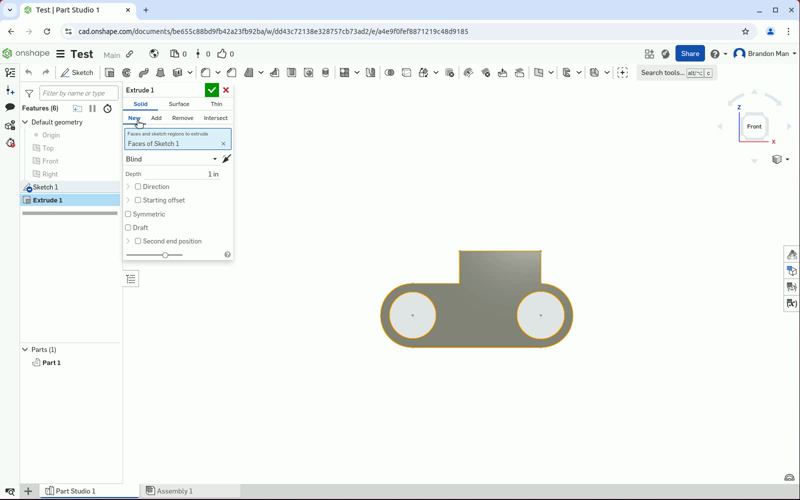
key(tab, 4)
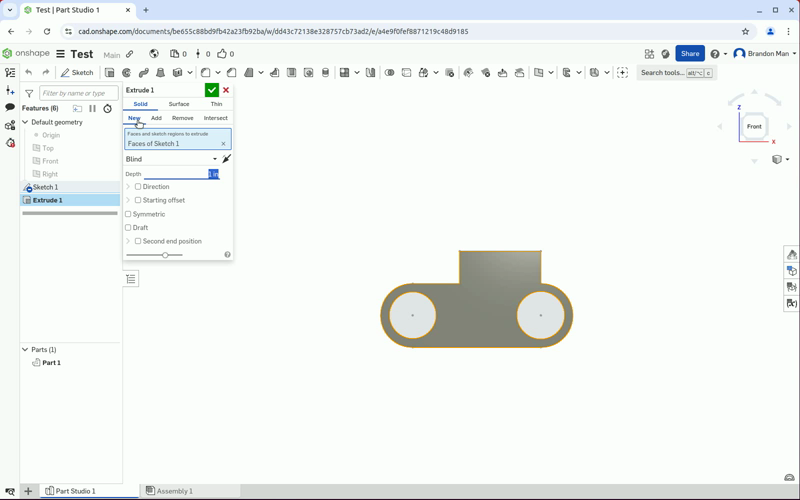
text(2.407)
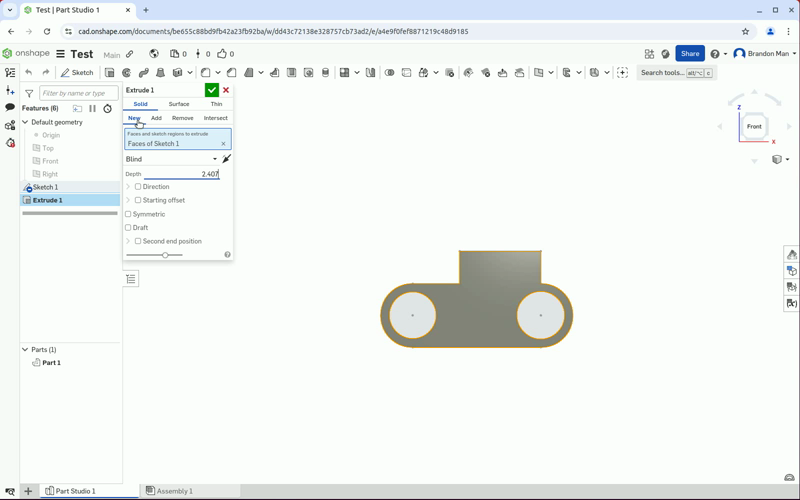
key(enter)
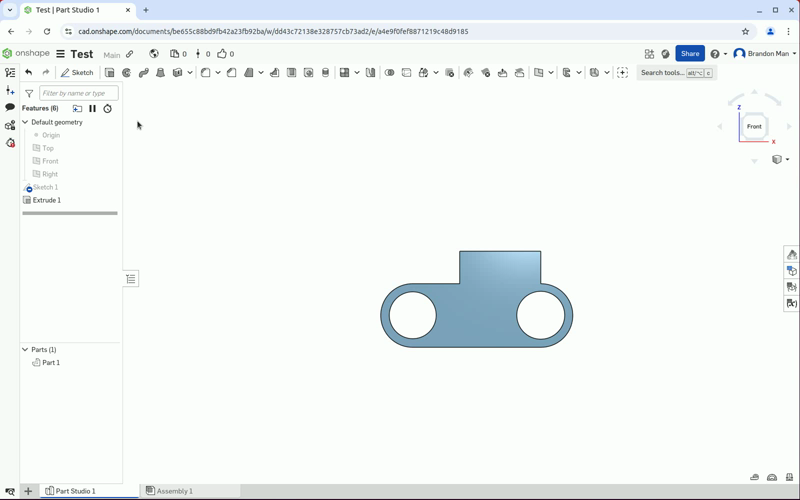
key(shift+h)
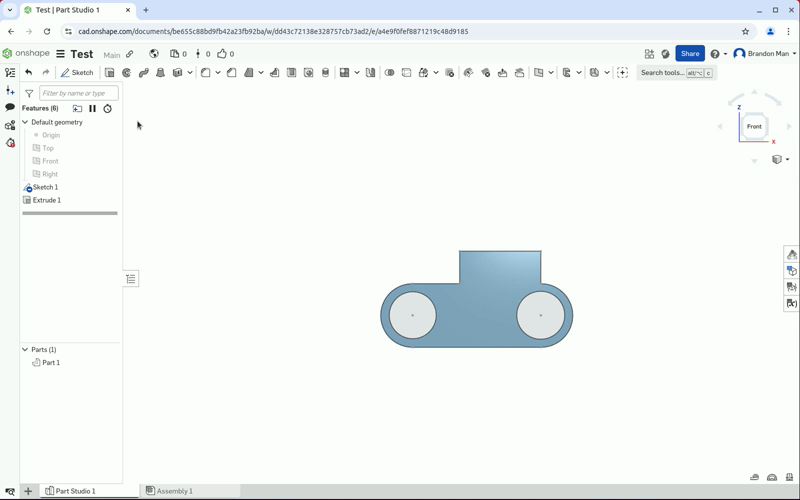
key(shift+h)
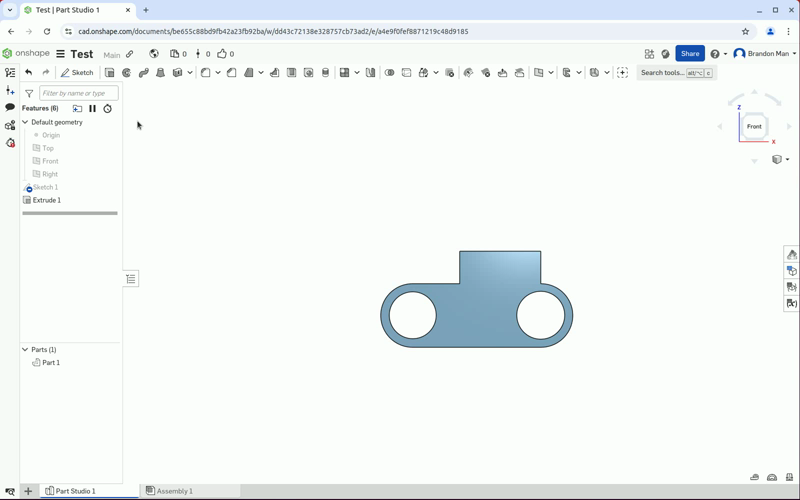
mouse_move(73, 189)
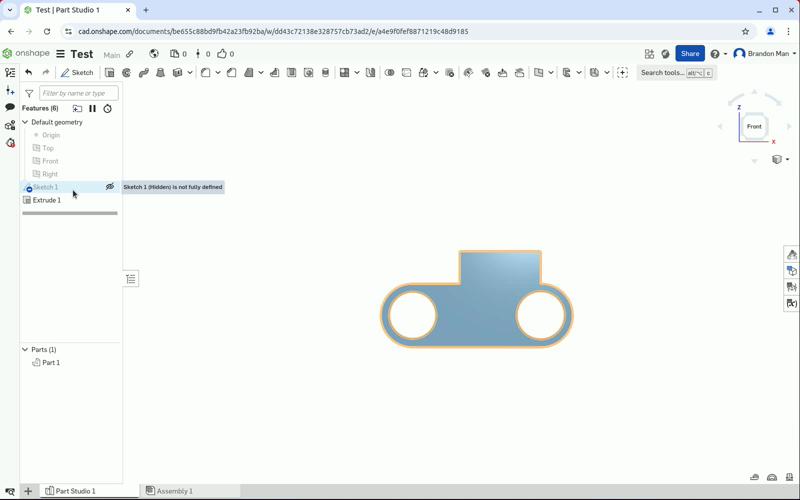
click(73, 189)
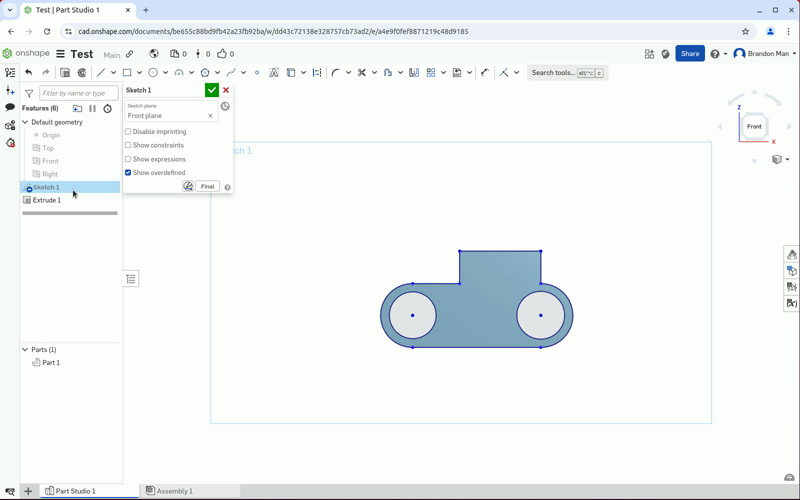
mouse_move(229, 92)
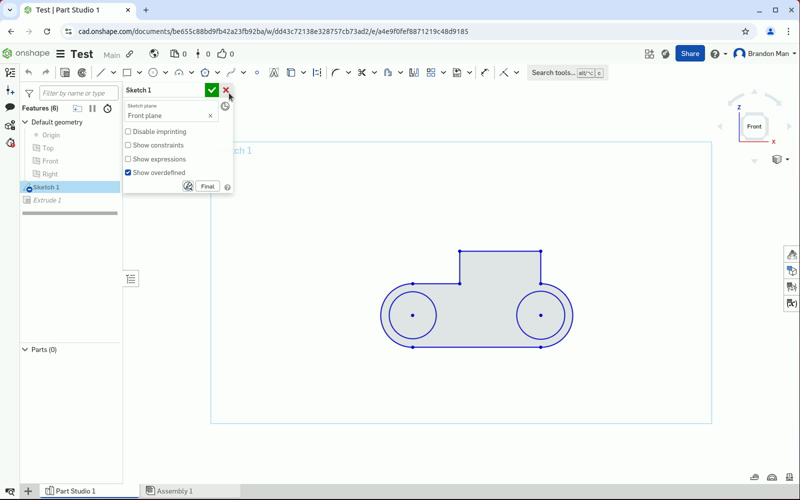
click(229, 92)
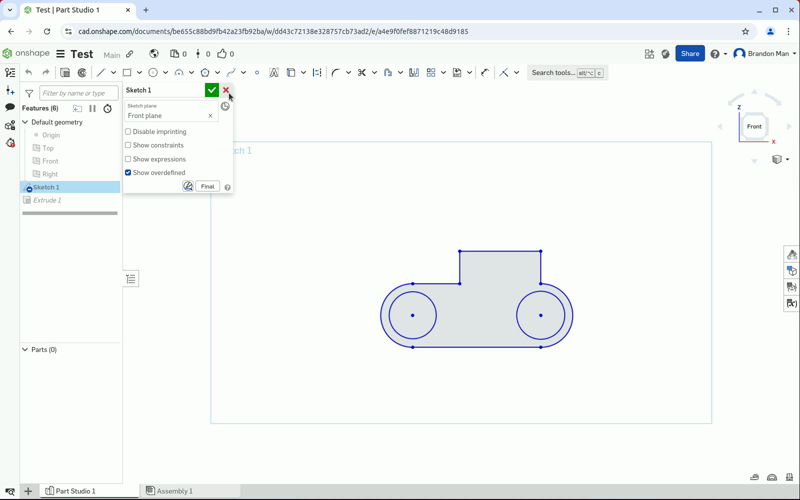
key(shift+s)
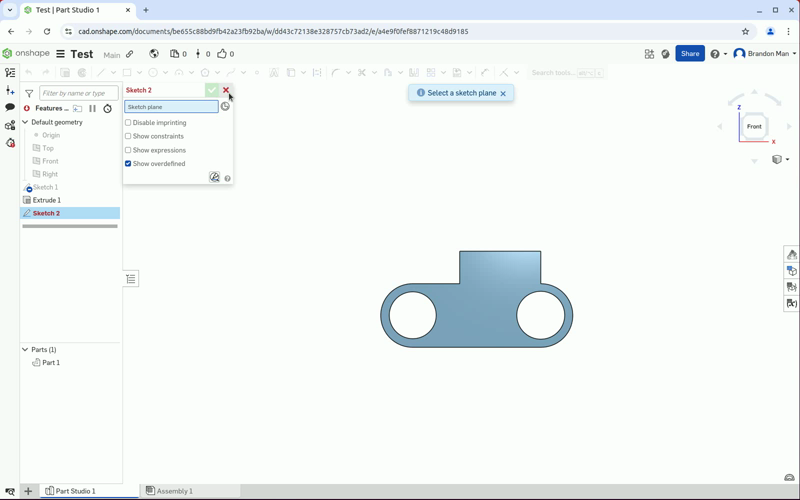
mouse_move(73, 163)
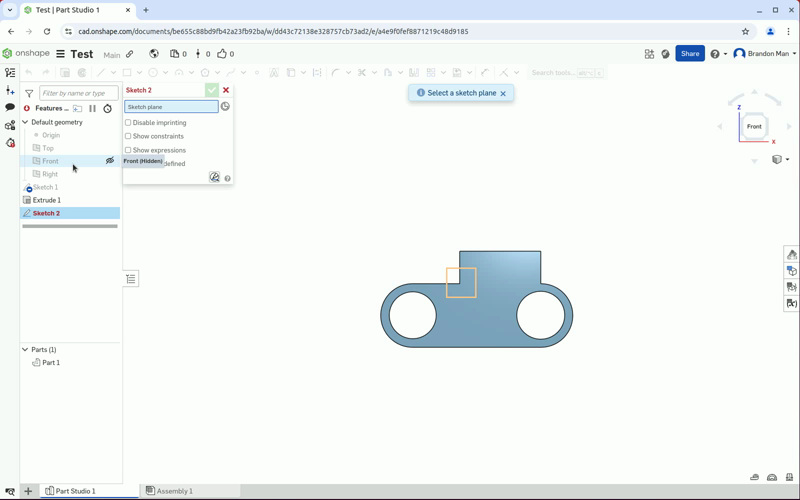
click(73, 163)
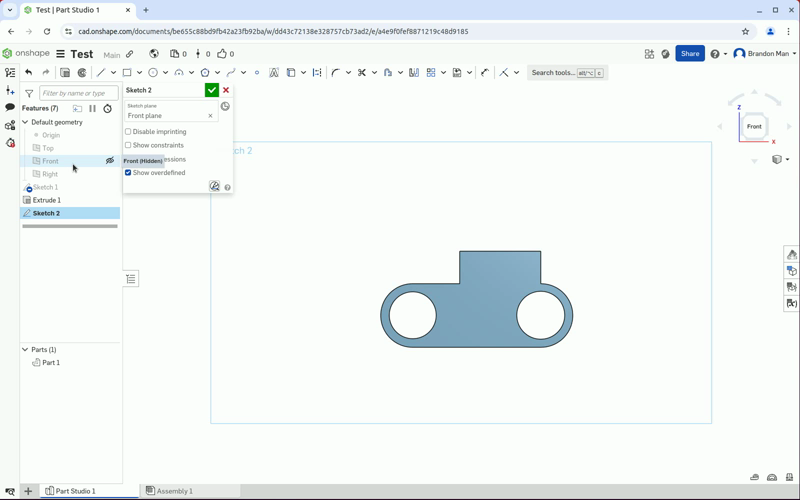
mouse_move(73, 352)
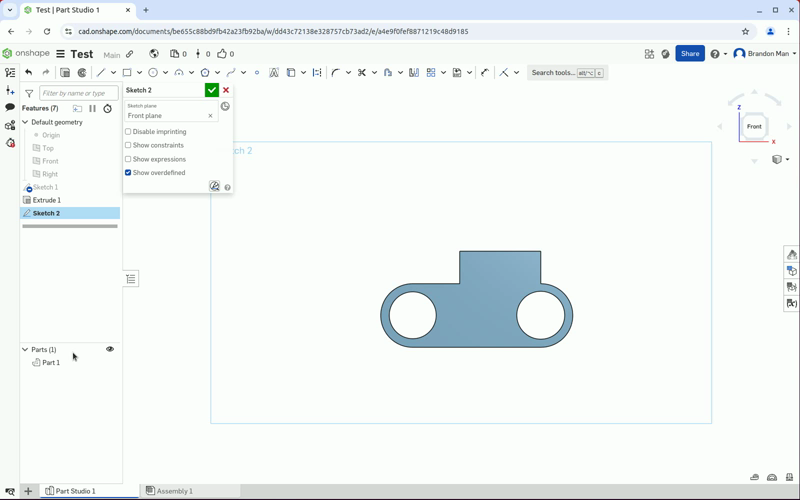
key(y)
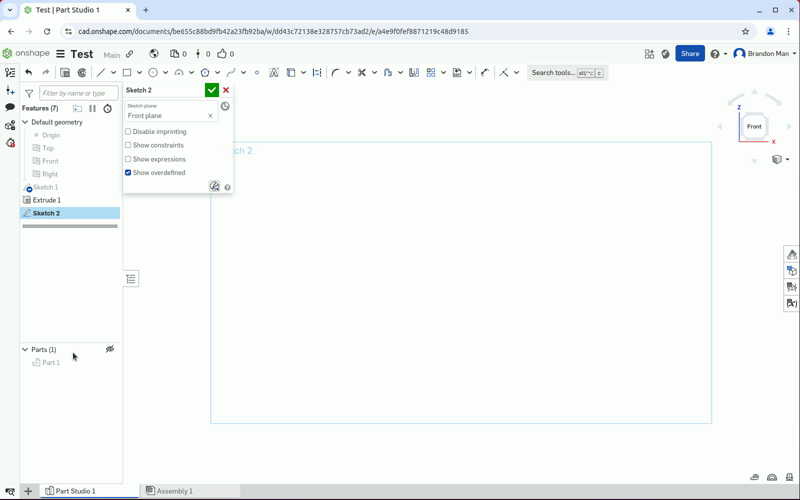
key(l)
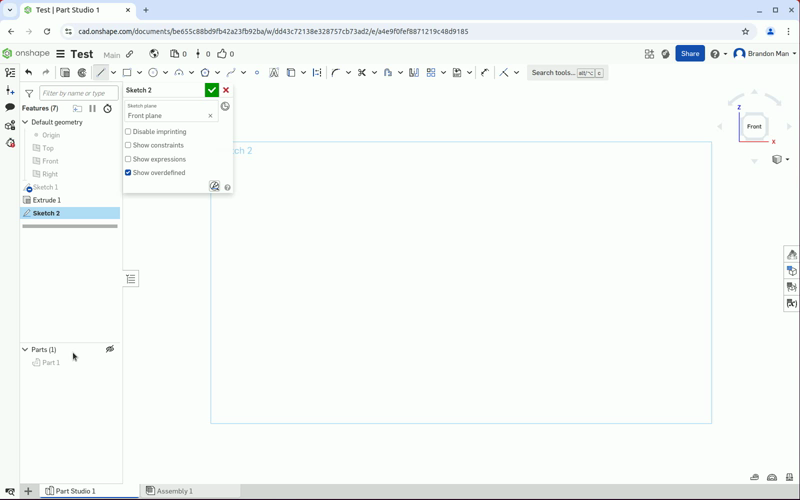
key_down(shift)
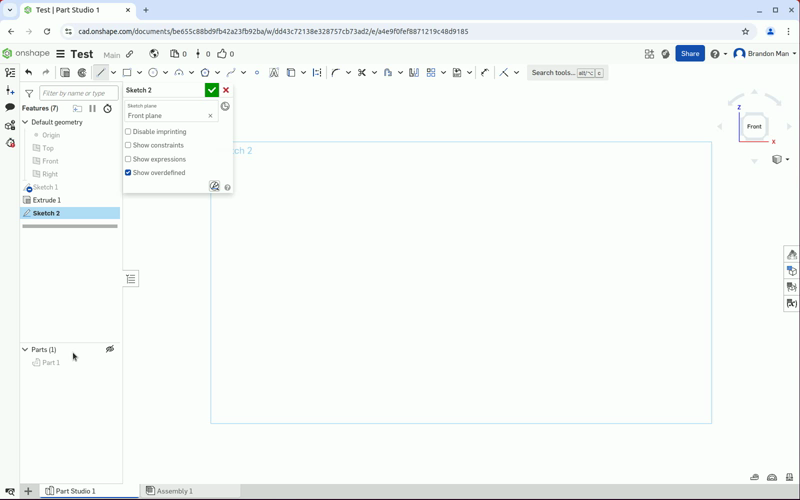
mouse_move(460, 282)
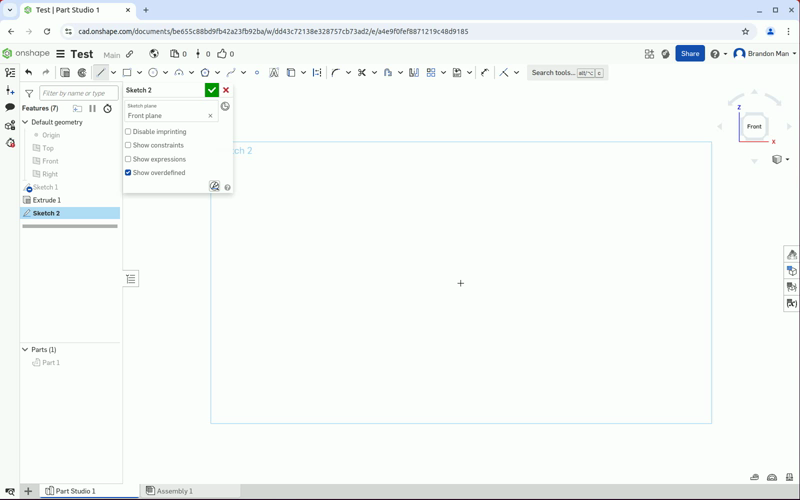
click(460, 282)
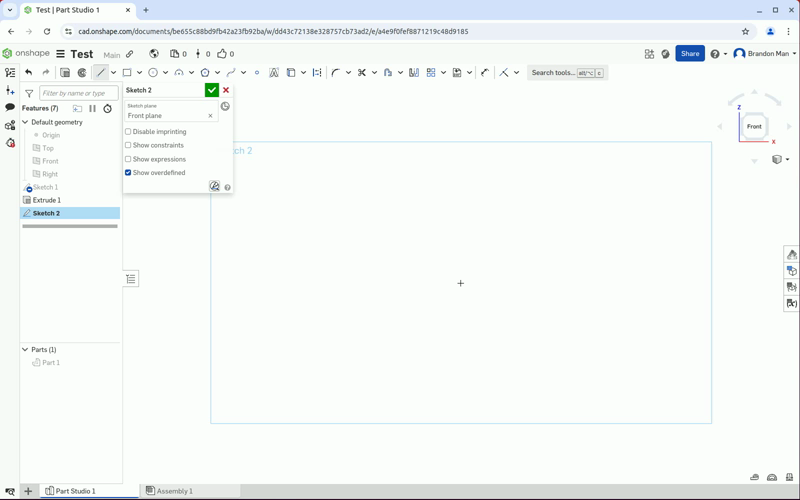
key_up(shift)
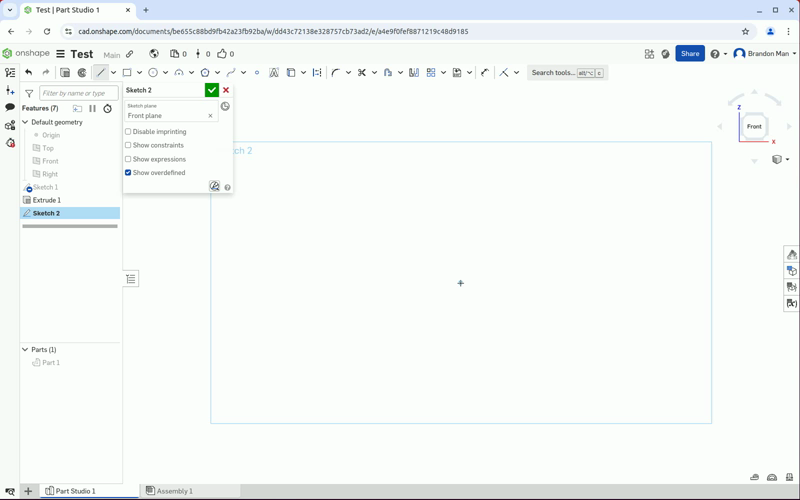
key_down(shift)
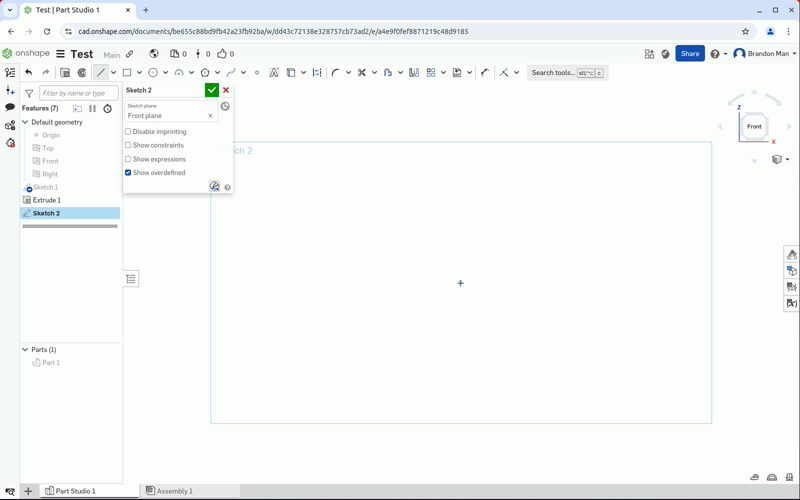
mouse_move(542, 282)
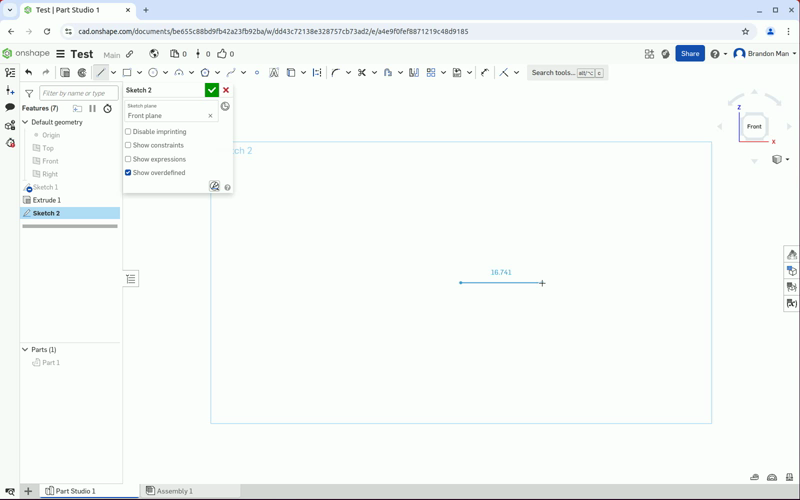
click(542, 282)
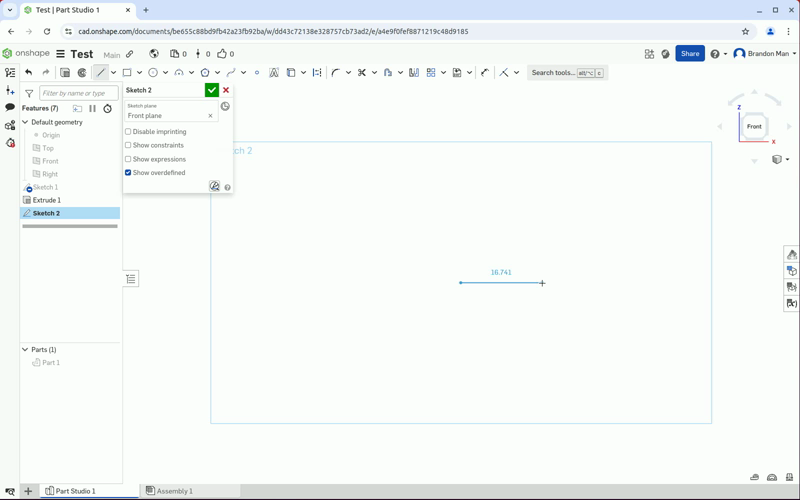
key_up(shift)
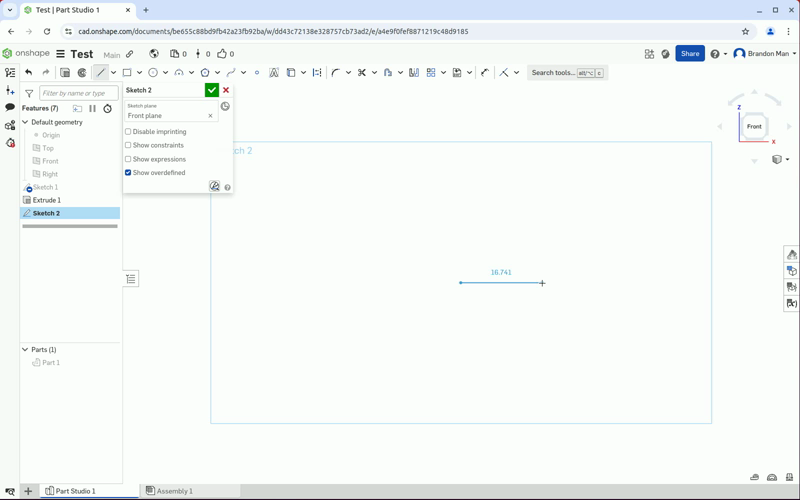
key_down(shift)
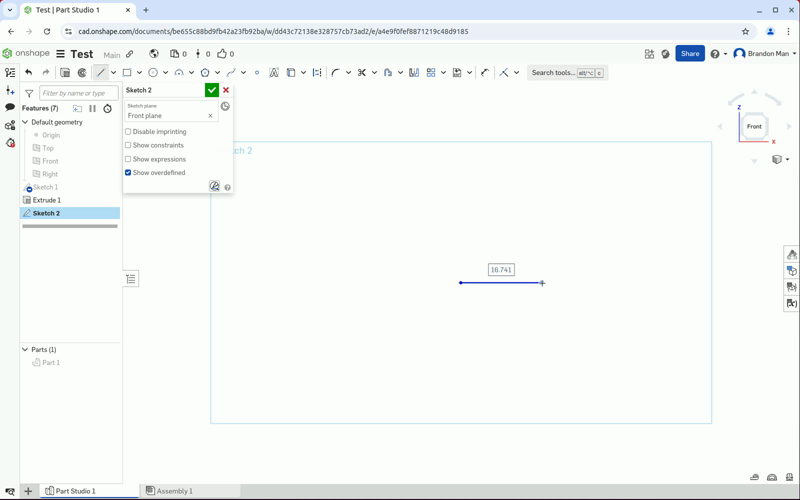
mouse_move(572, 282)
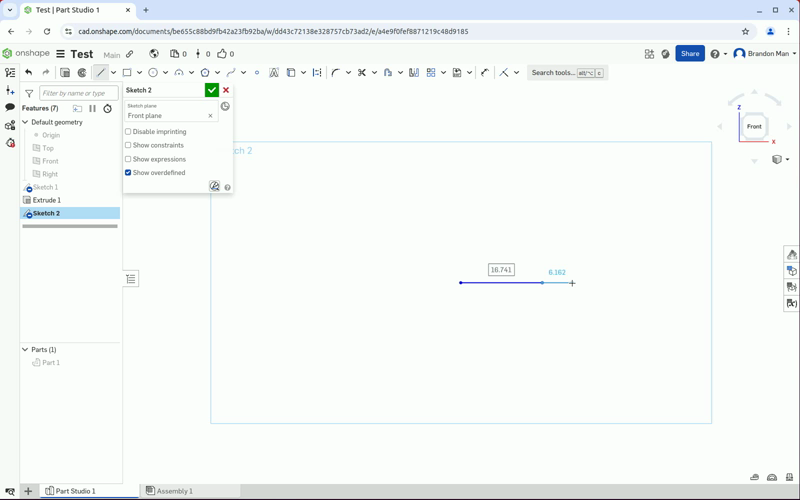
mouse_move(542, 250)
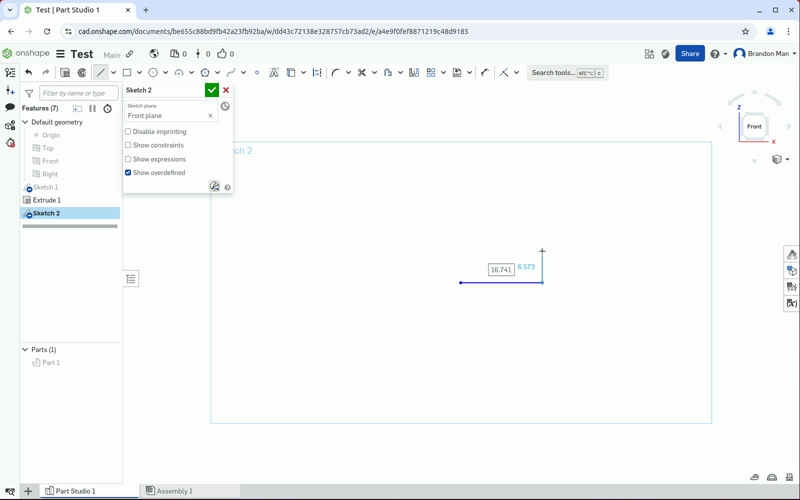
click(542, 250)
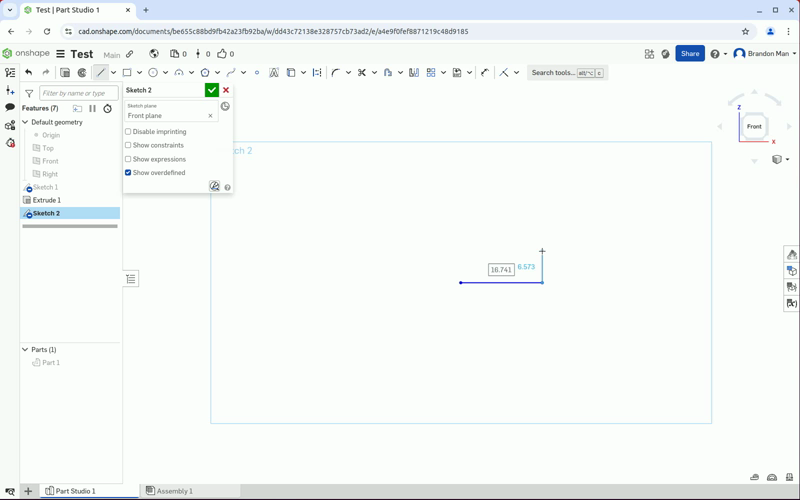
key_up(shift)
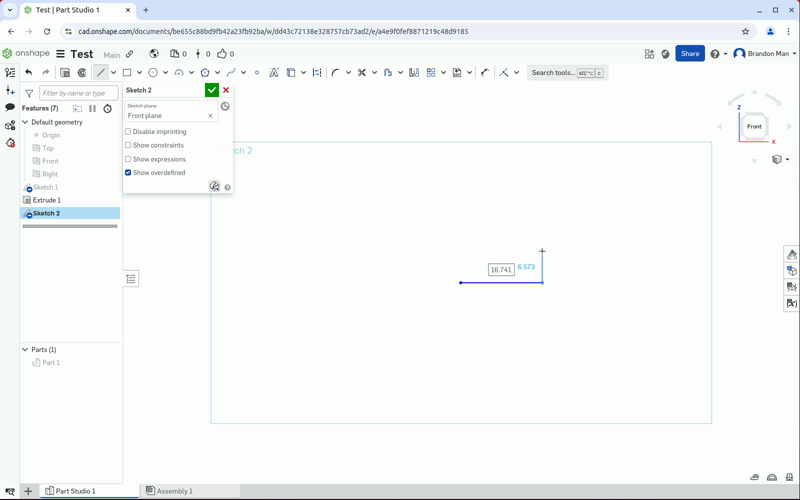
key_down(shift)
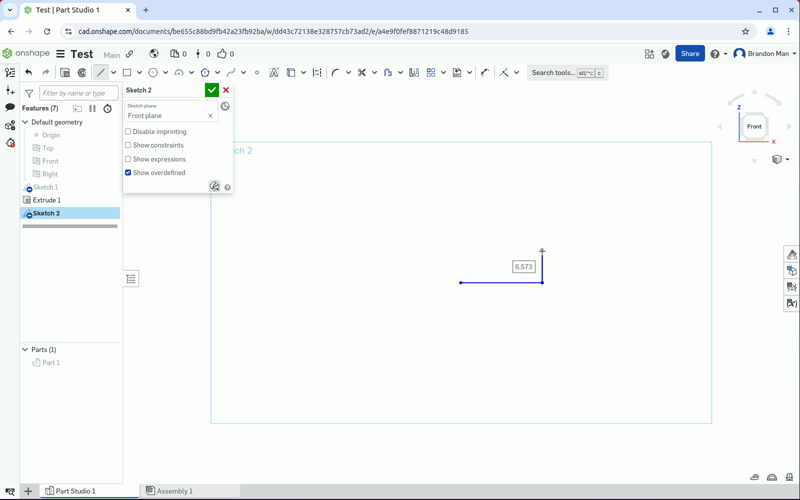
mouse_move(460, 250)
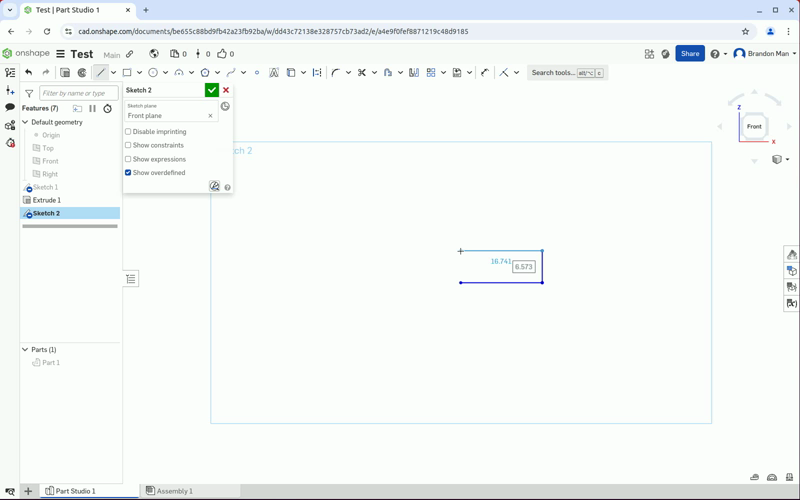
click(460, 250)
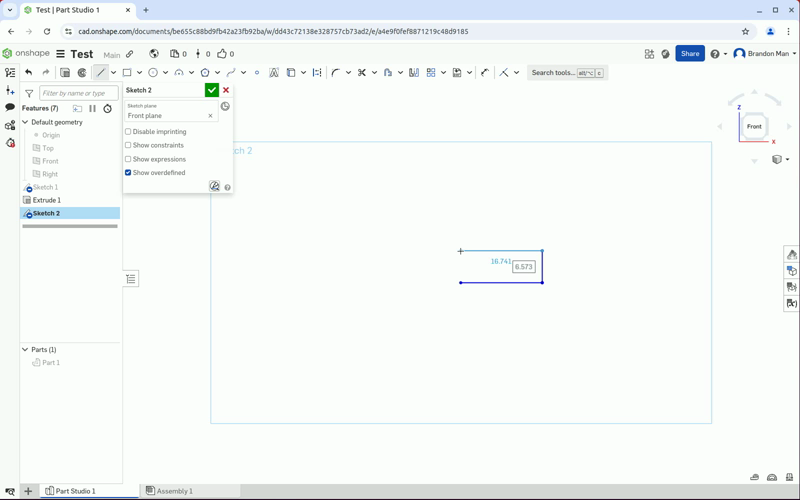
key_up(shift)
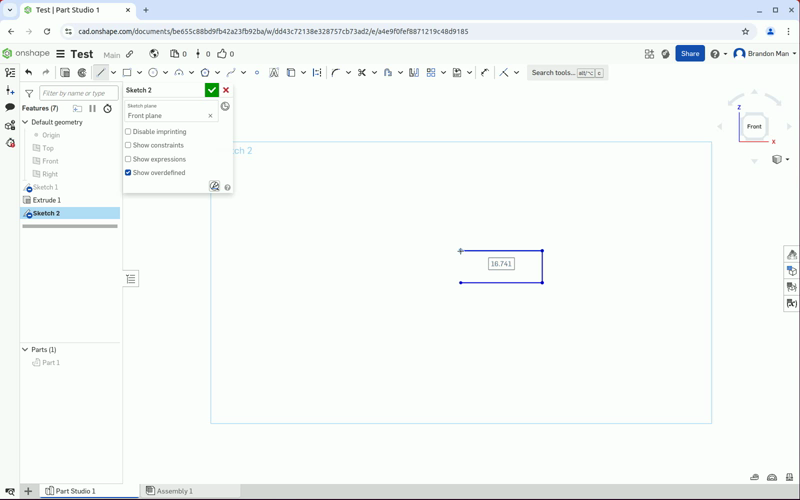
mouse_move(490, 250)
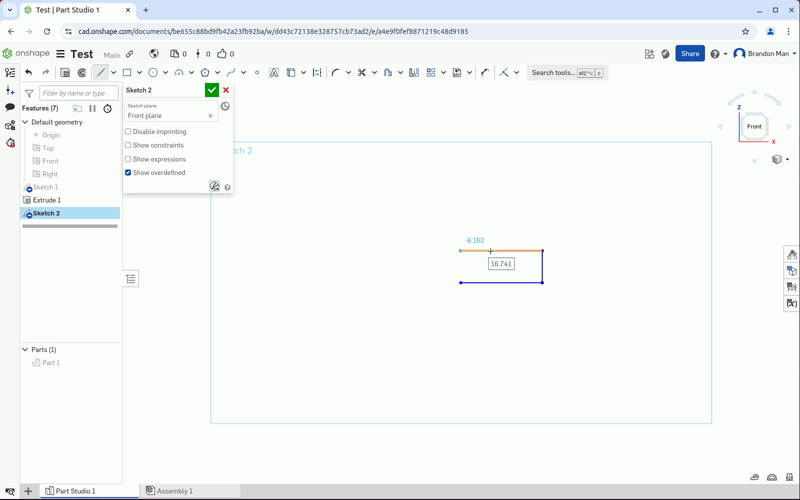
key_down(shift)
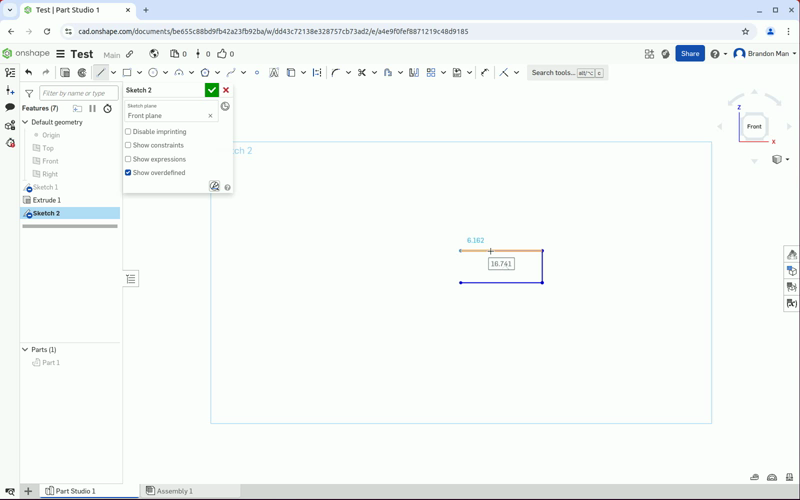
mouse_move(460, 282)
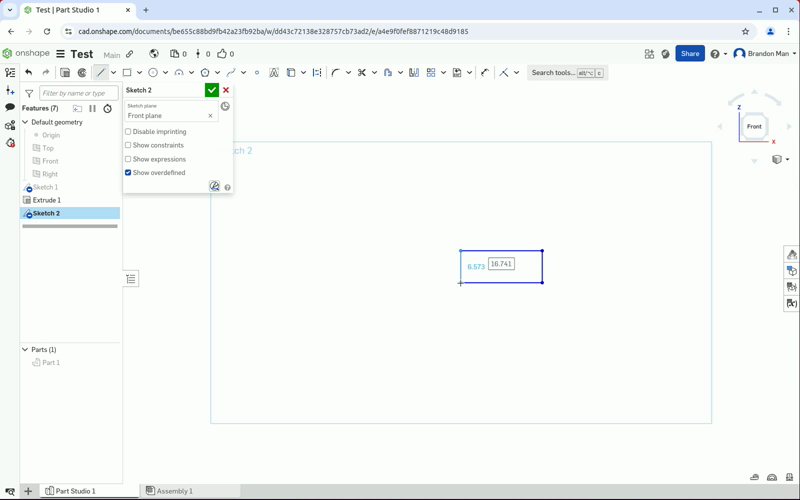
key_up(shift)
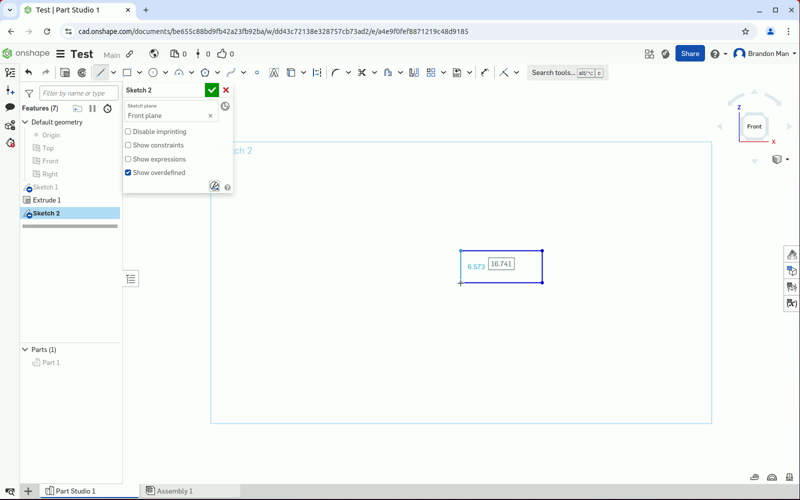
click(460, 282)
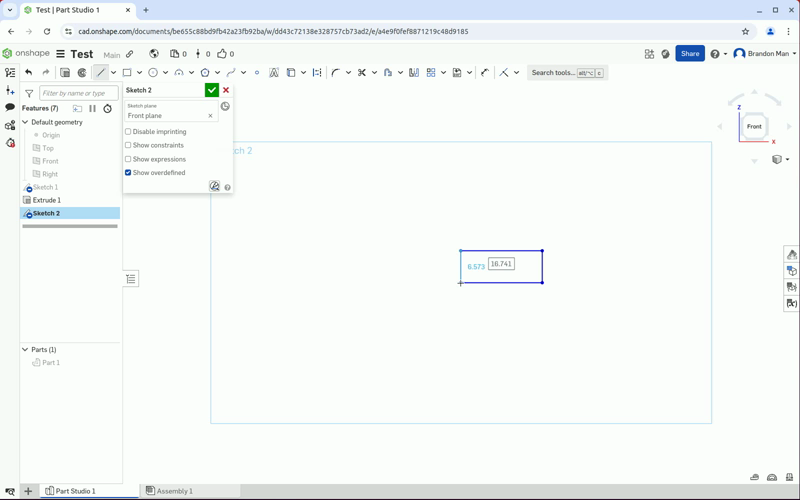
key(esc)
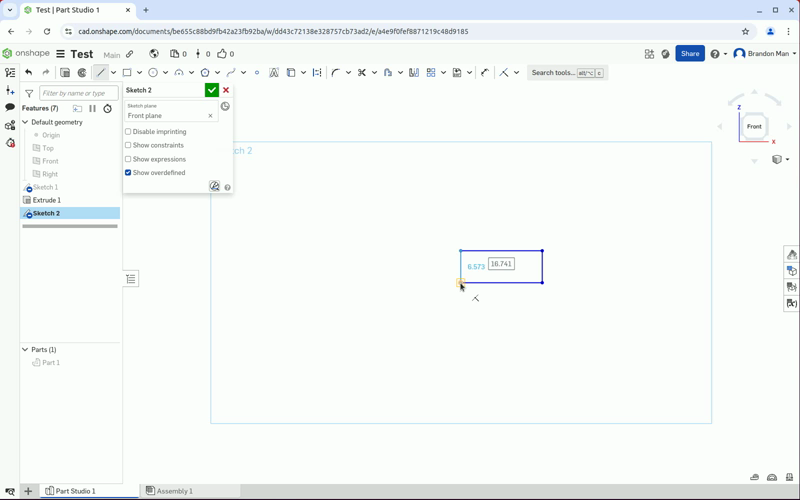
mouse_move(491, 265)
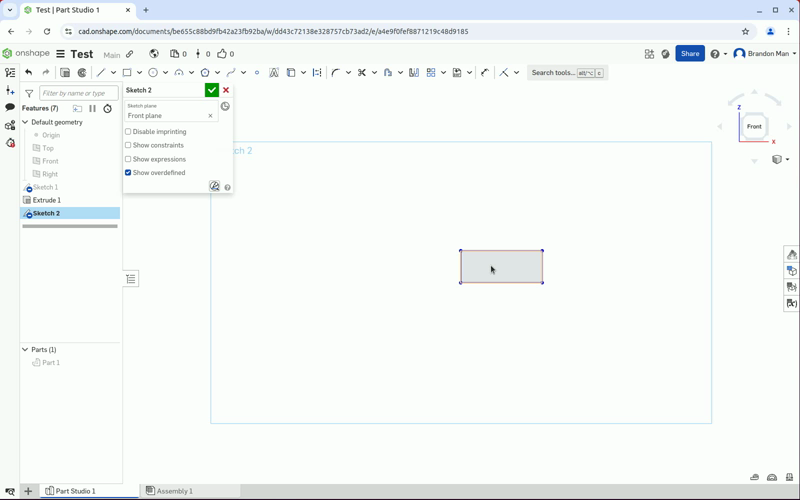
click(491, 265)
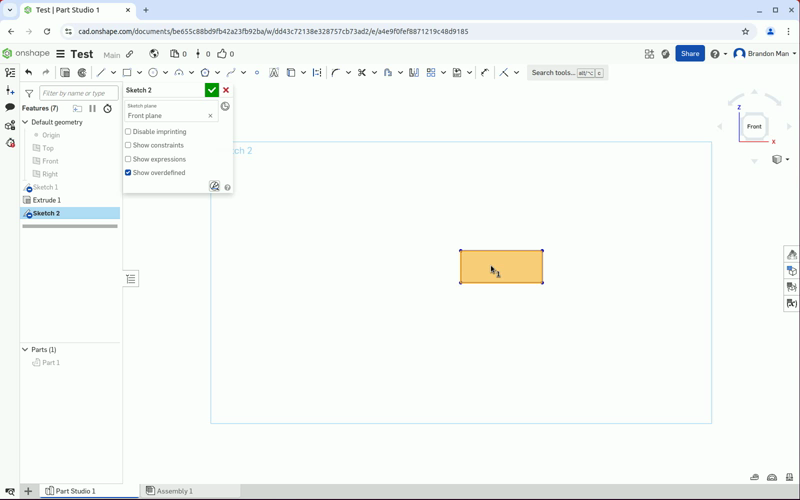
mouse_move(73, 352)
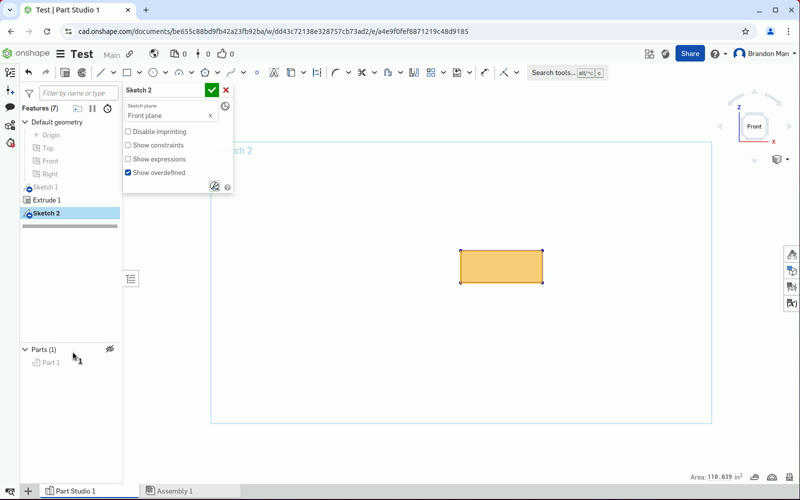
key(shift+y)
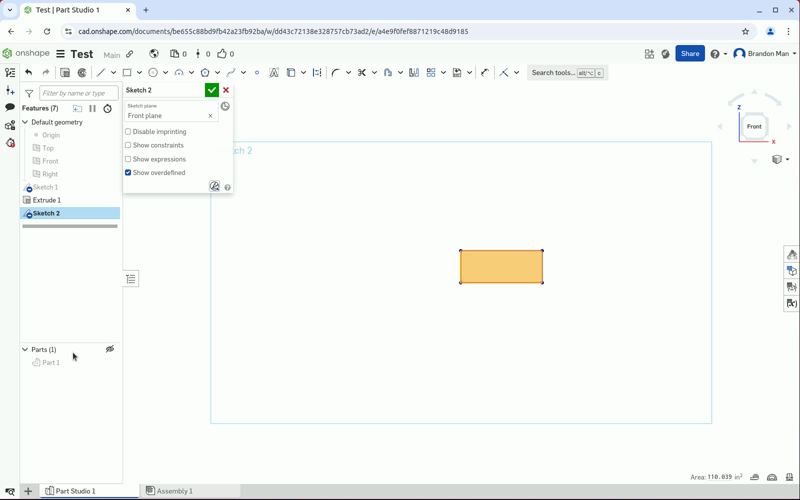
key(shift+e)
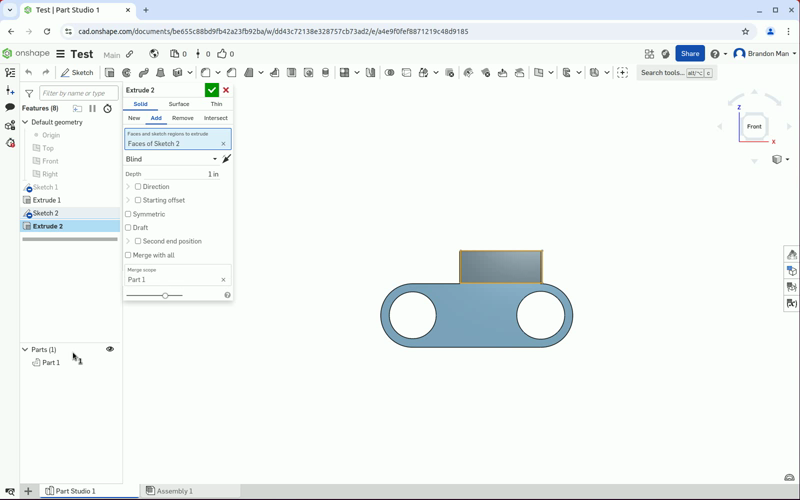
mouse_move(143, 106)
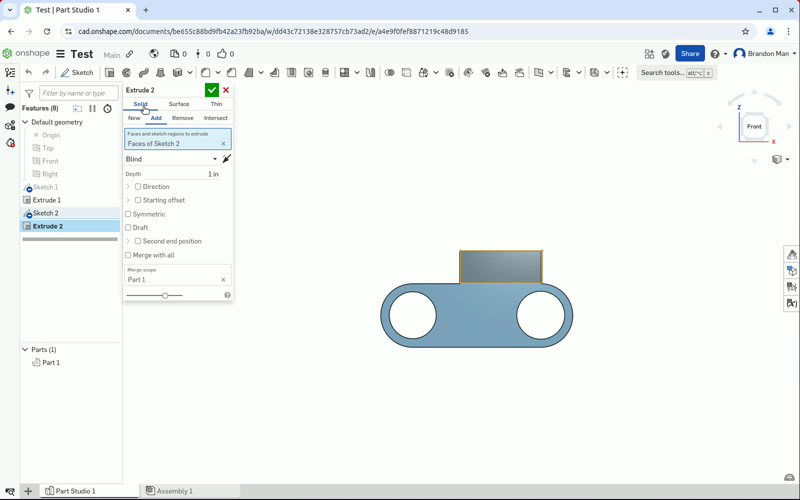
click(143, 106)
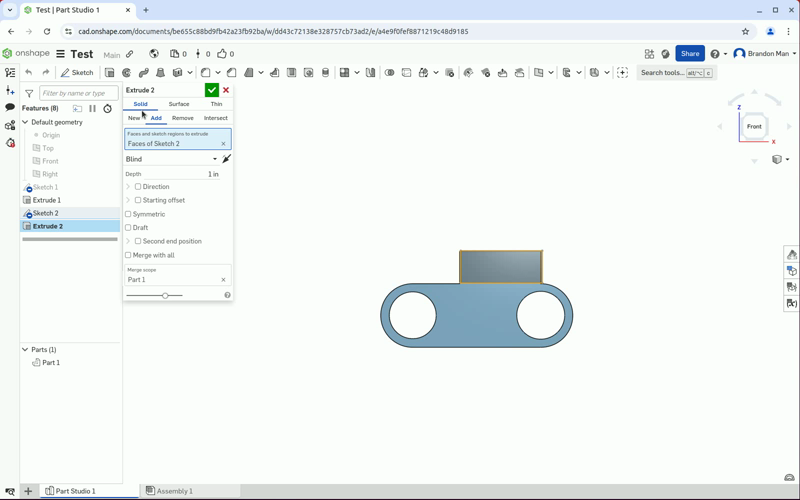
mouse_move(137, 120)
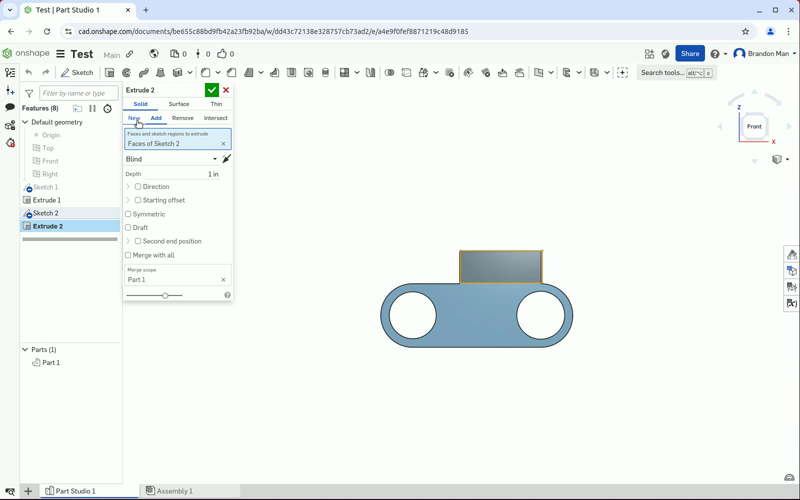
click(137, 120)
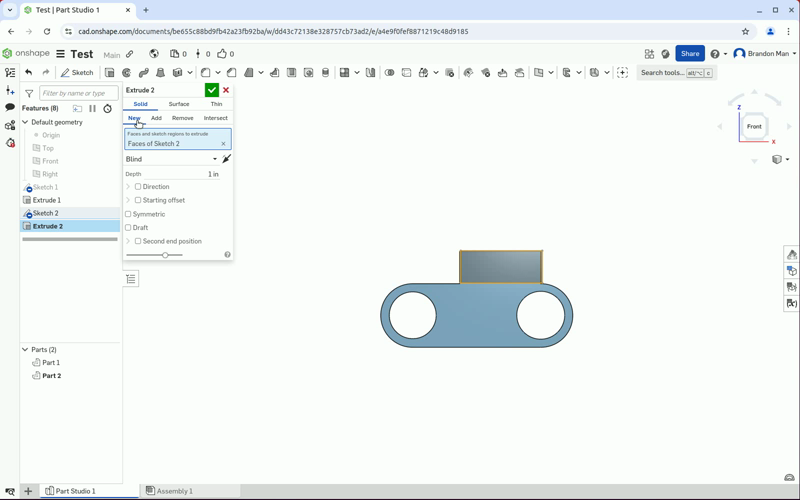
key(tab, 4)
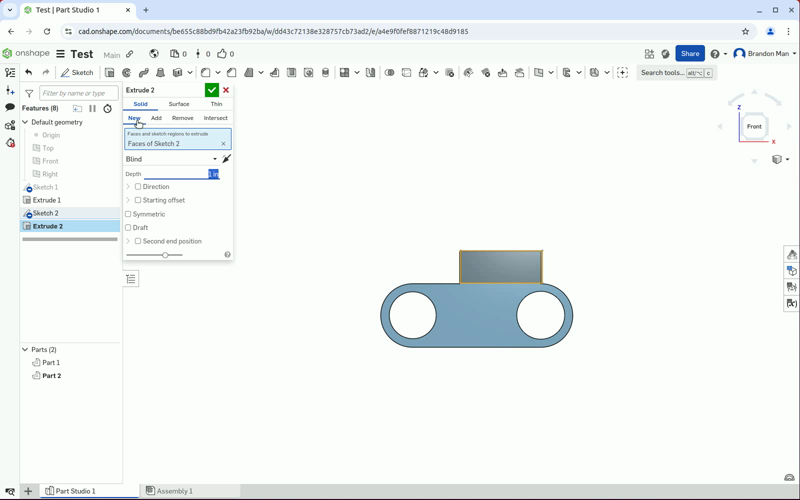
text(11.554)
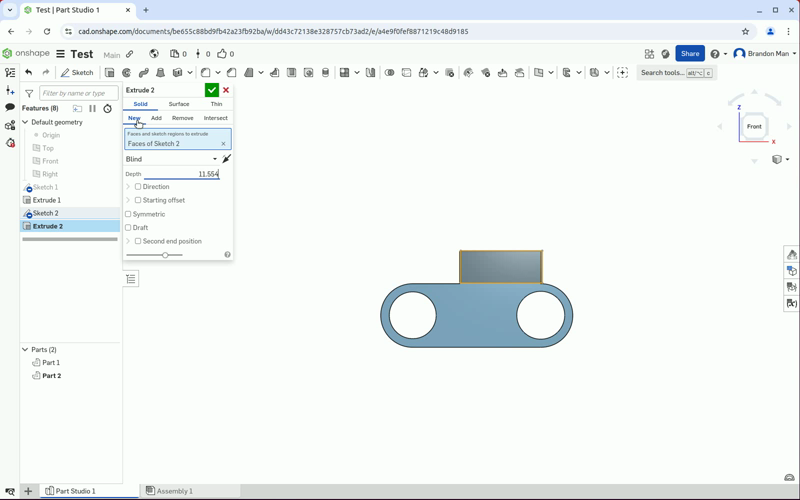
key(enter)
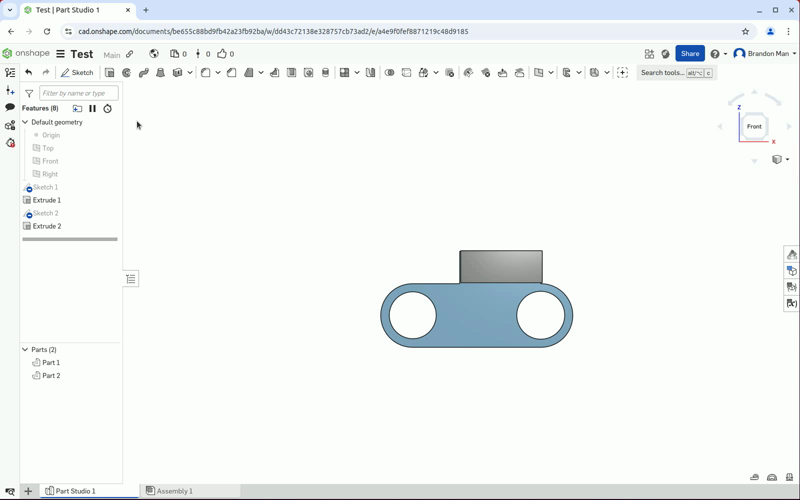
key(shift+h)
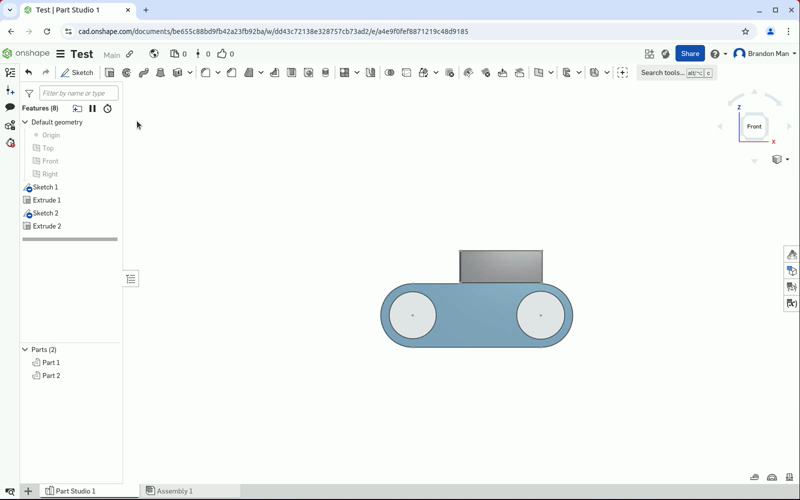
key(shift+h)
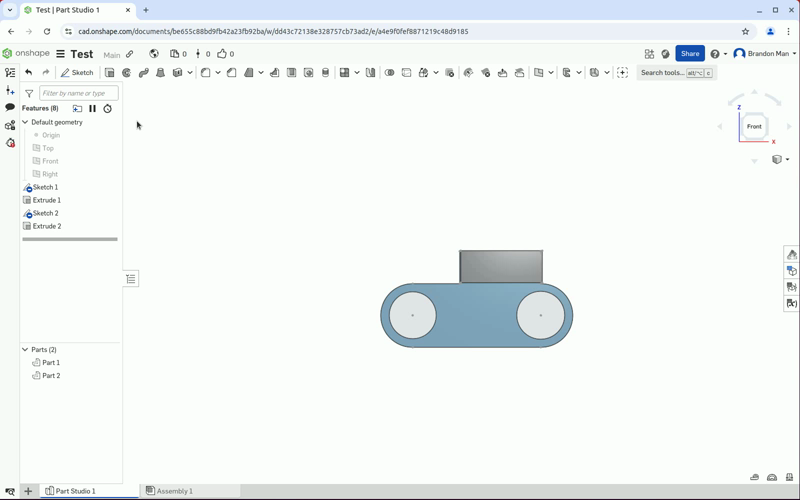
key(shift+7)
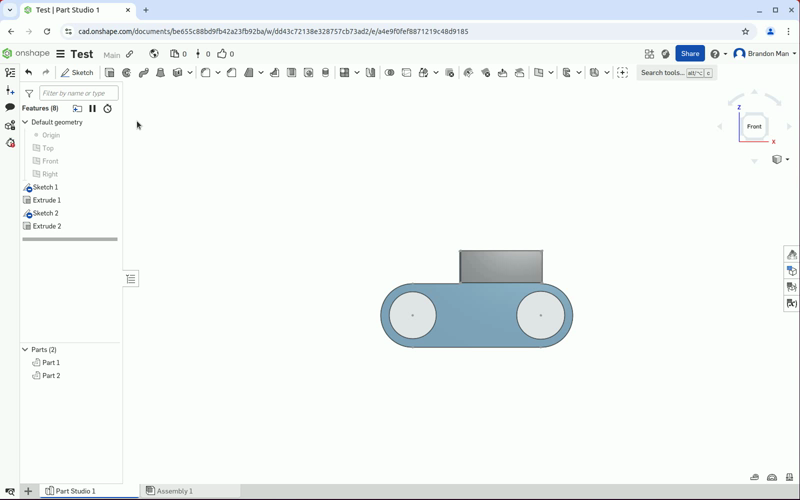
key(left, 2)
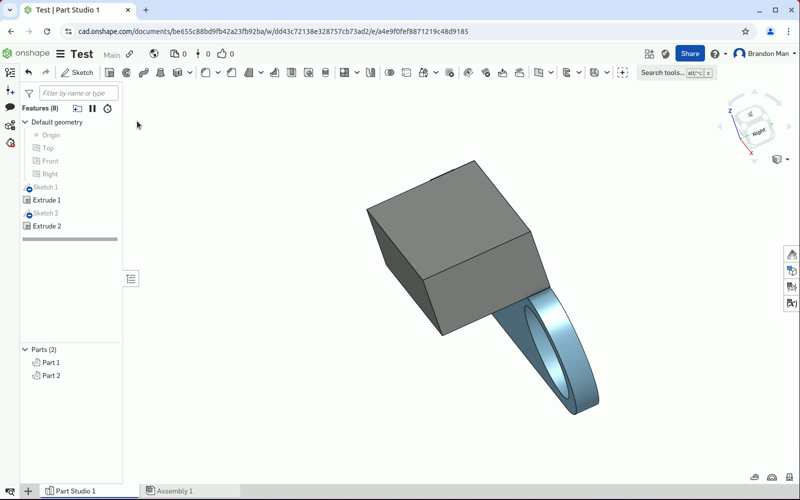
key(down, 2)
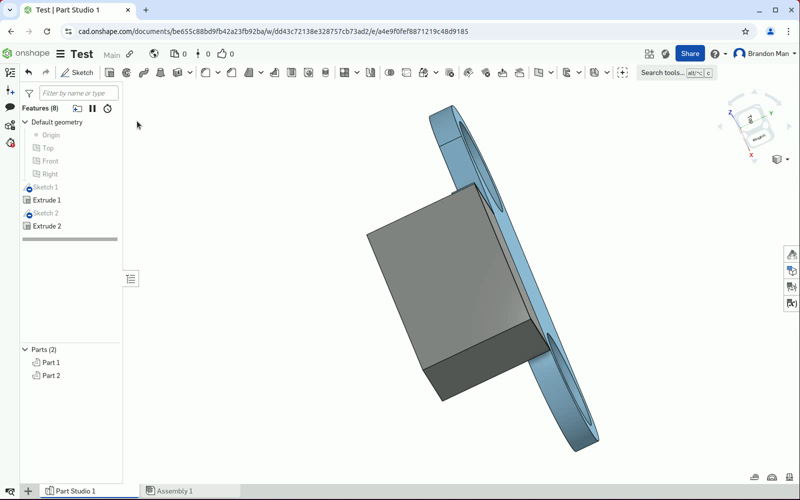
key(up, 2)
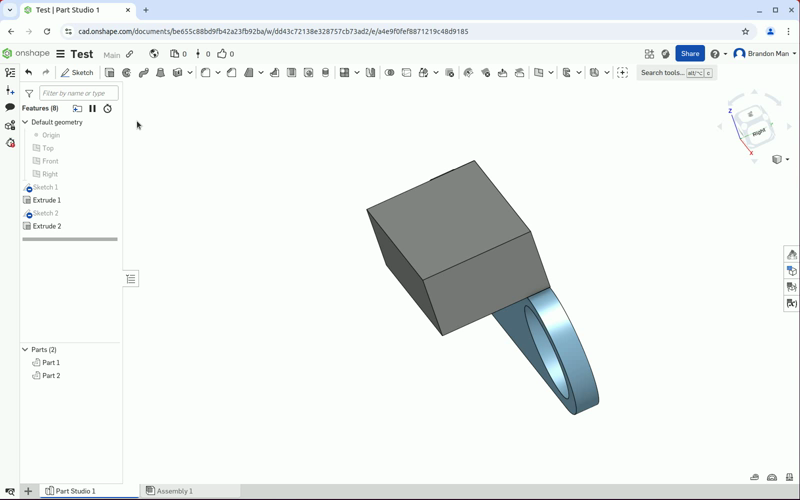
key(right, 2)
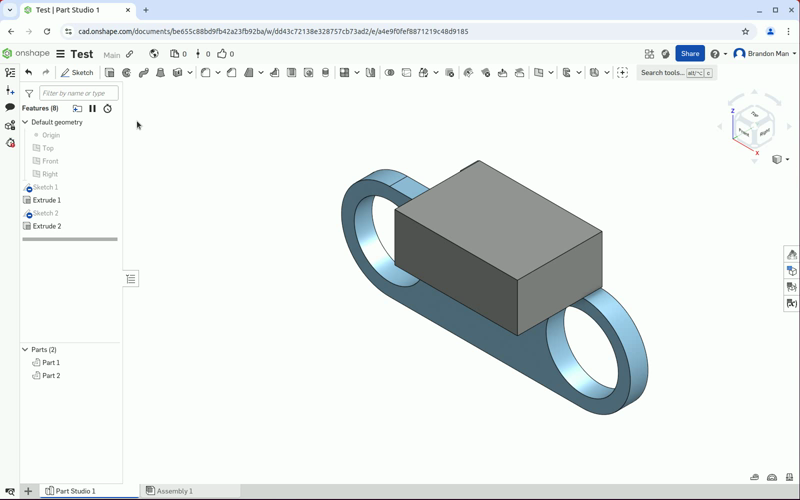
mouse_move(73, 189)
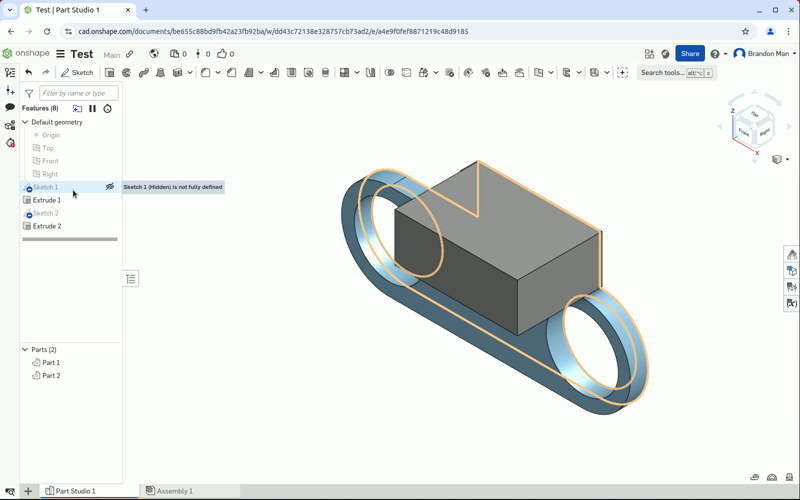
click(73, 189)